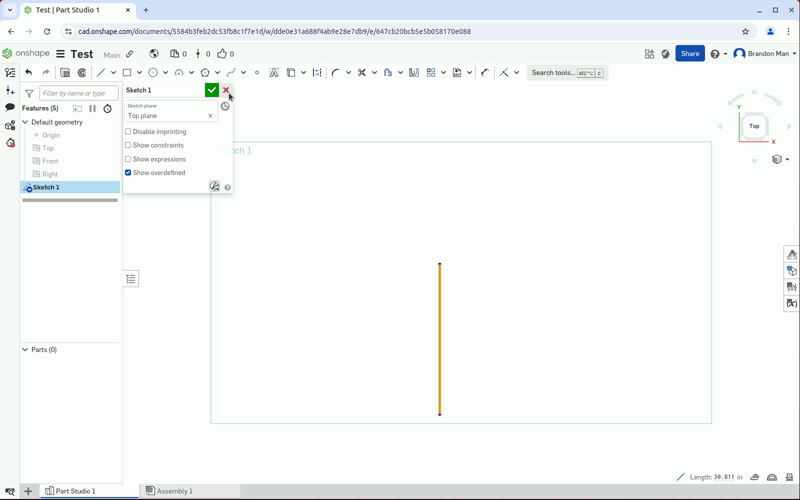
key(shift+h)
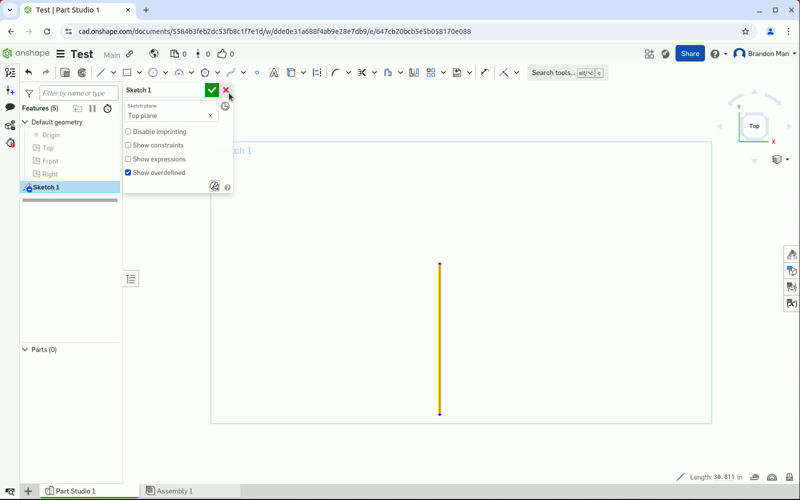
key(shift+s)
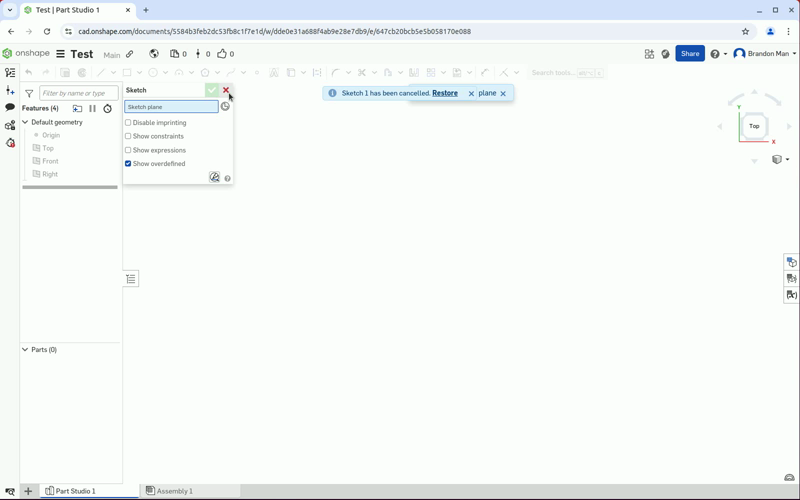
mouse_move(73, 150)
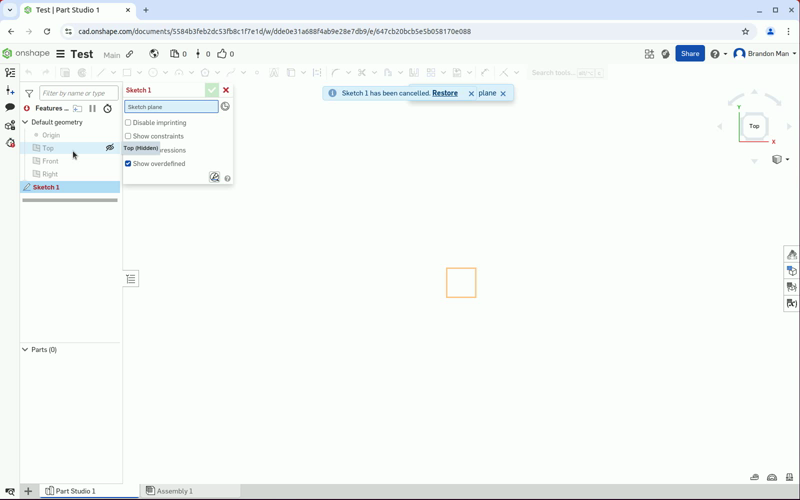
click(73, 150)
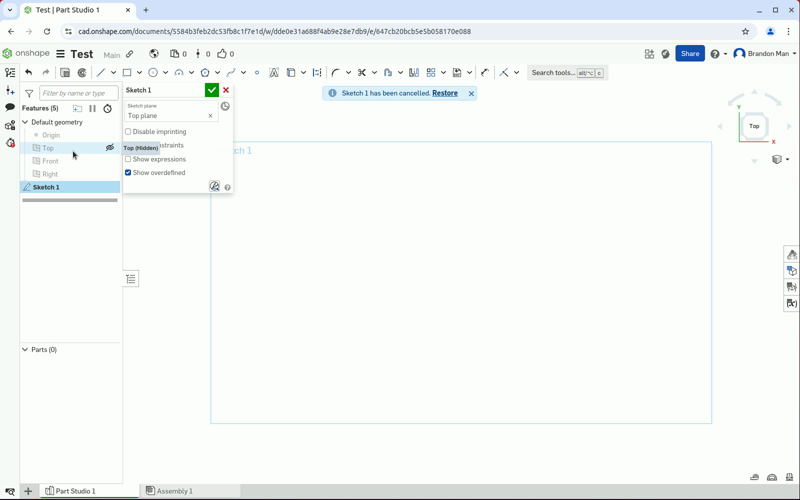
mouse_move(73, 352)
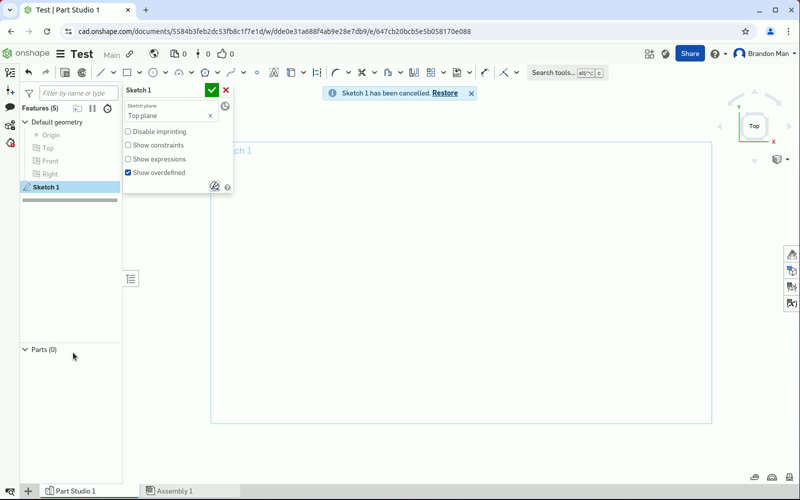
key(y)
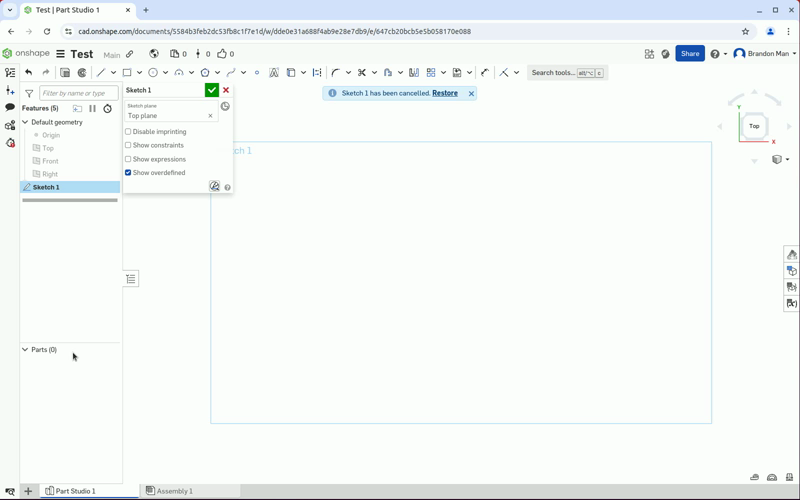
key(l)
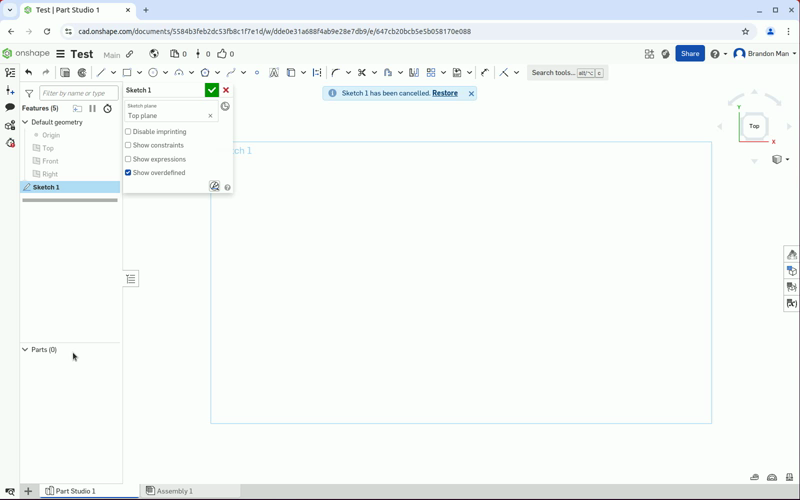
key_down(shift)
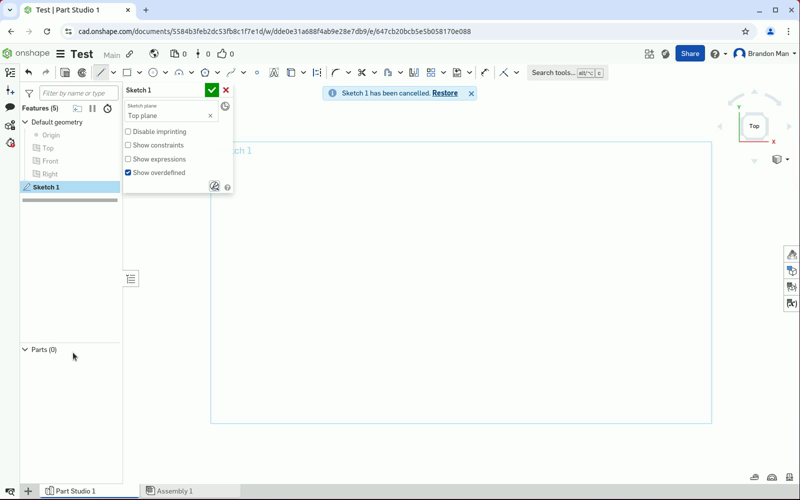
mouse_move(429, 314)
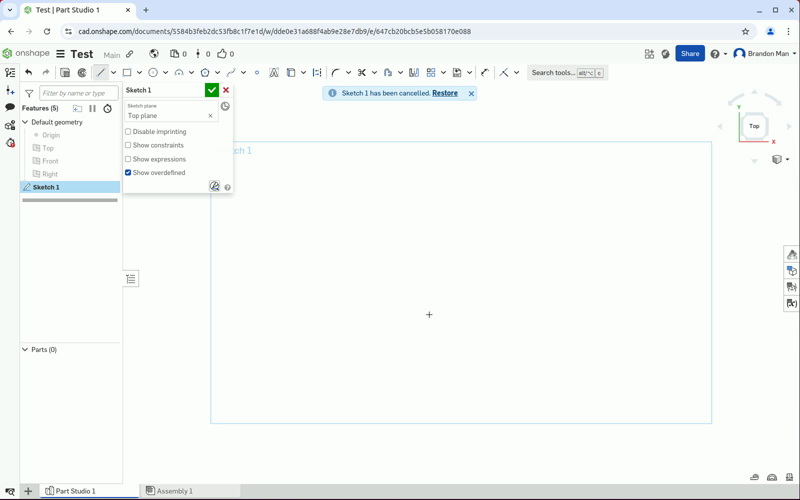
click(429, 314)
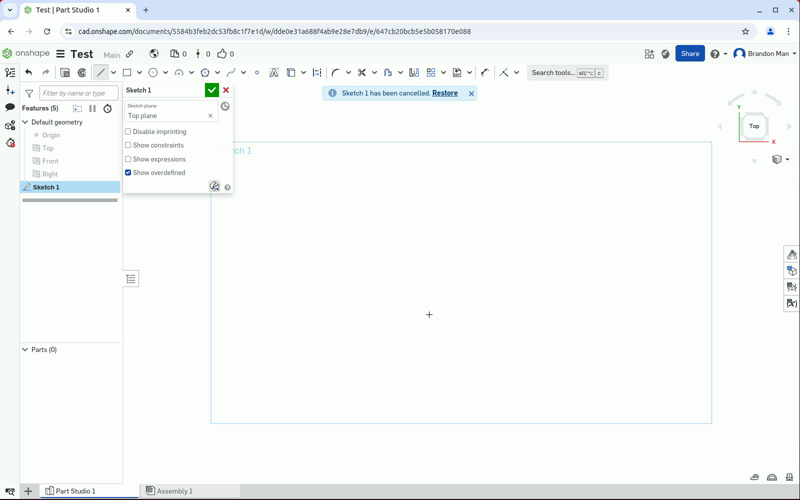
key_up(shift)
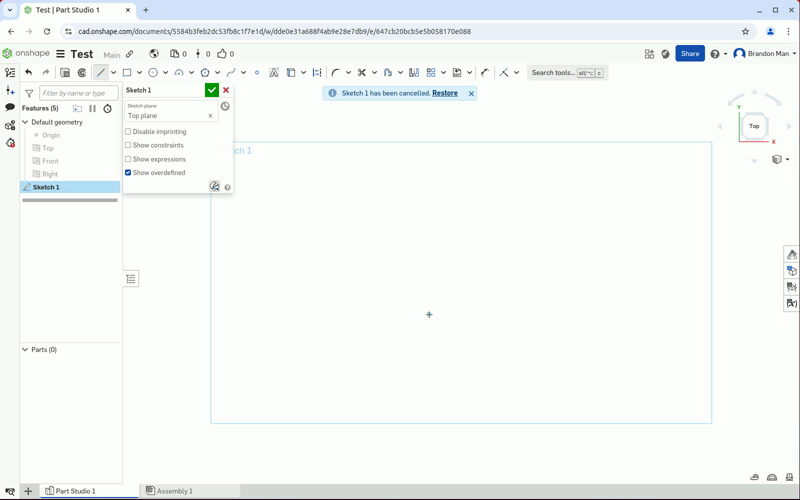
key_down(shift)
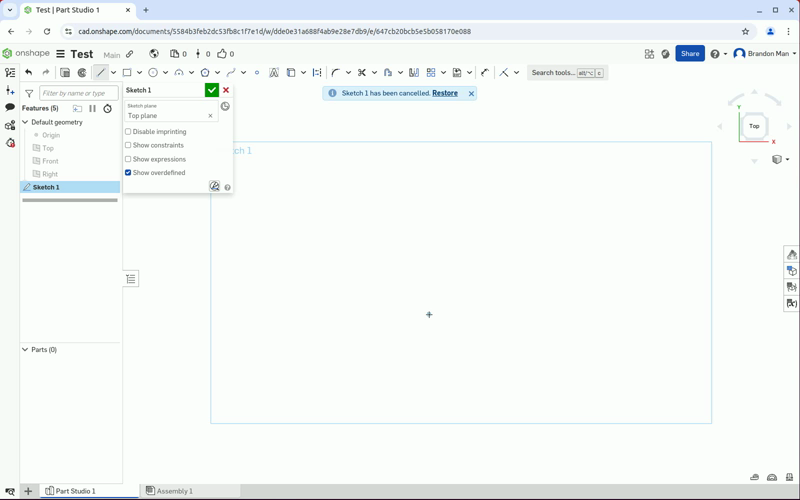
mouse_move(494, 314)
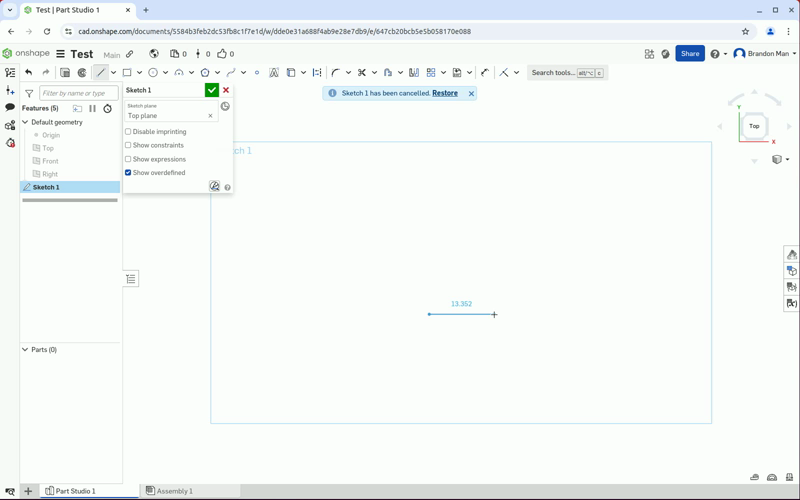
click(494, 314)
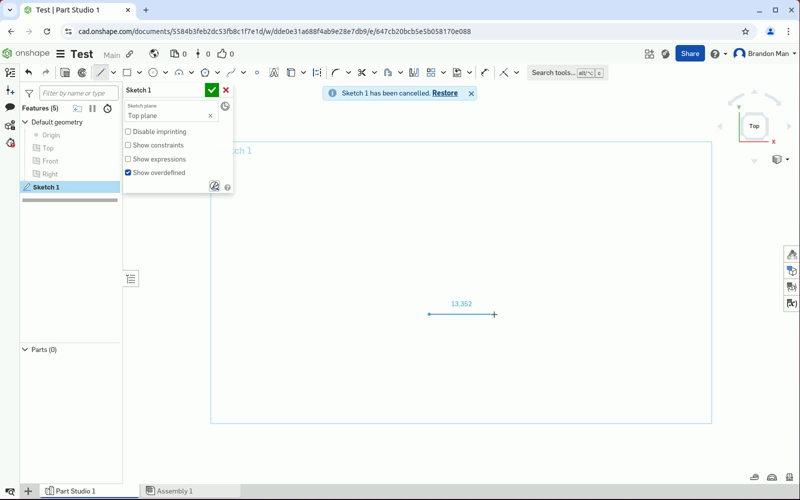
key_up(shift)
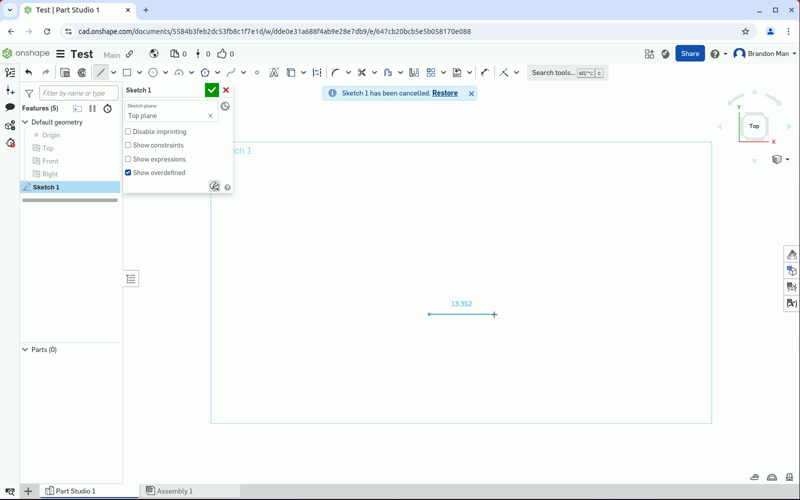
key_down(shift)
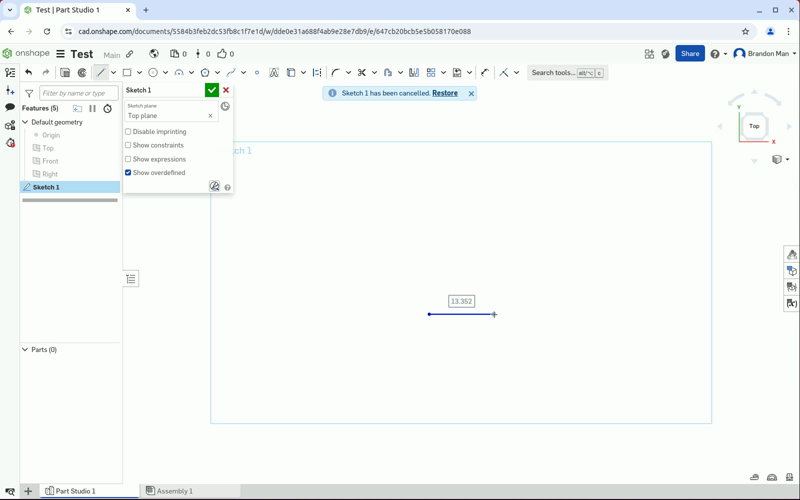
mouse_move(494, 249)
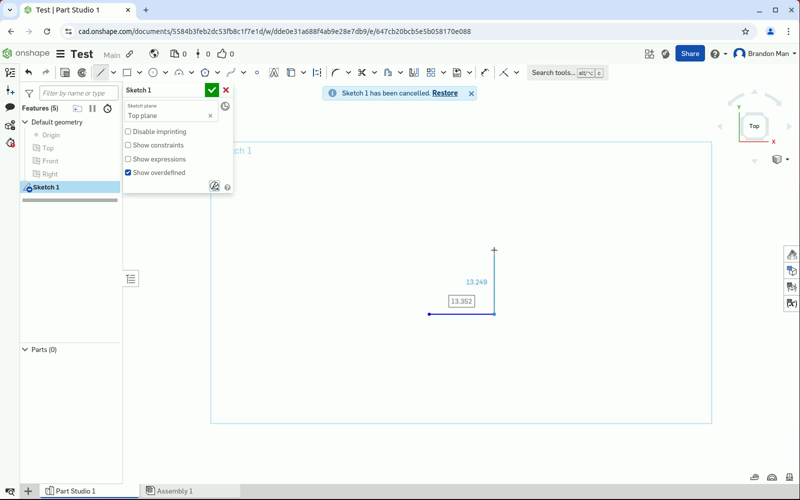
click(494, 249)
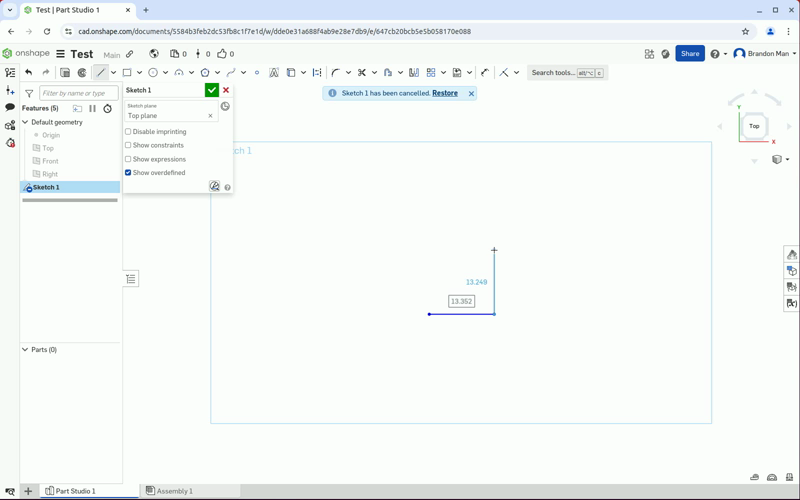
key_up(shift)
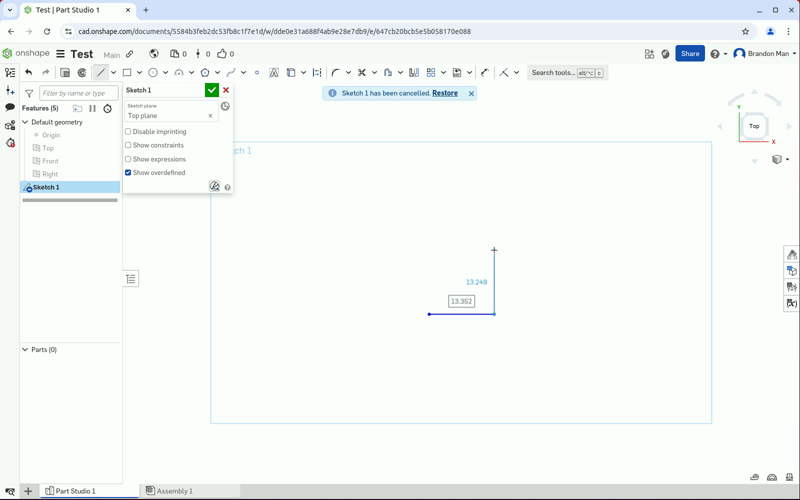
key_down(shift)
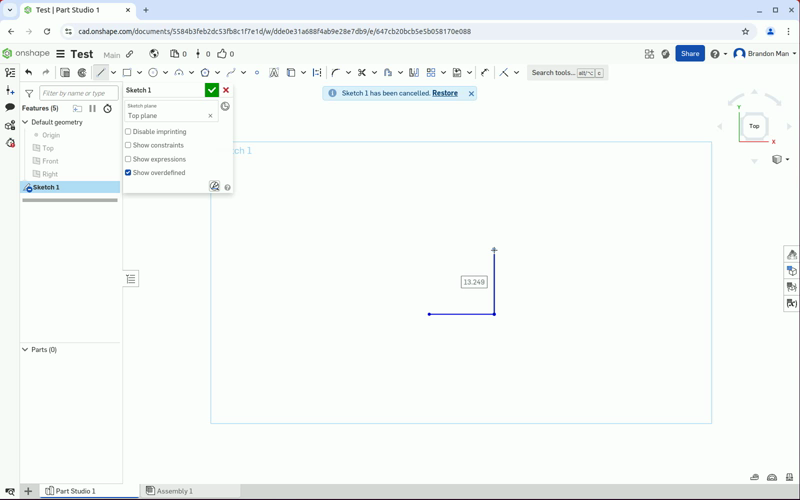
mouse_move(429, 249)
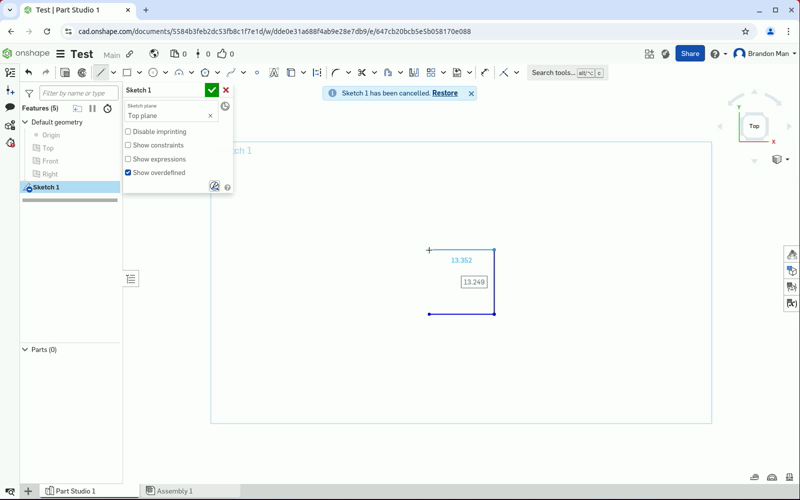
click(429, 249)
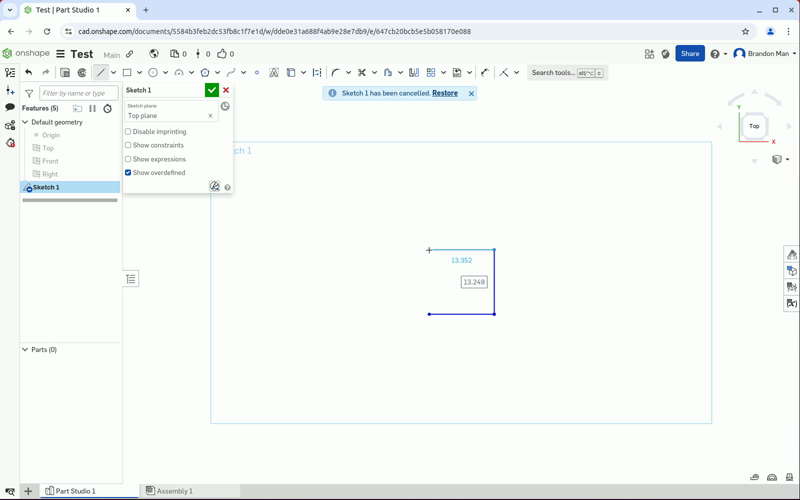
key_up(shift)
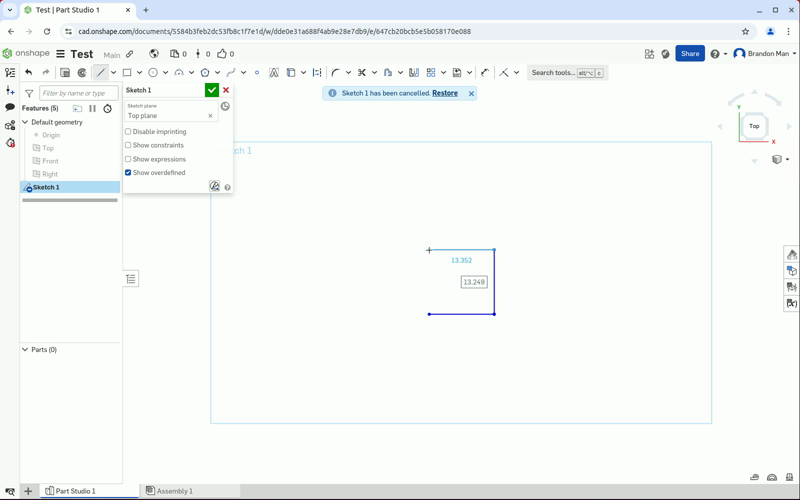
key_down(shift)
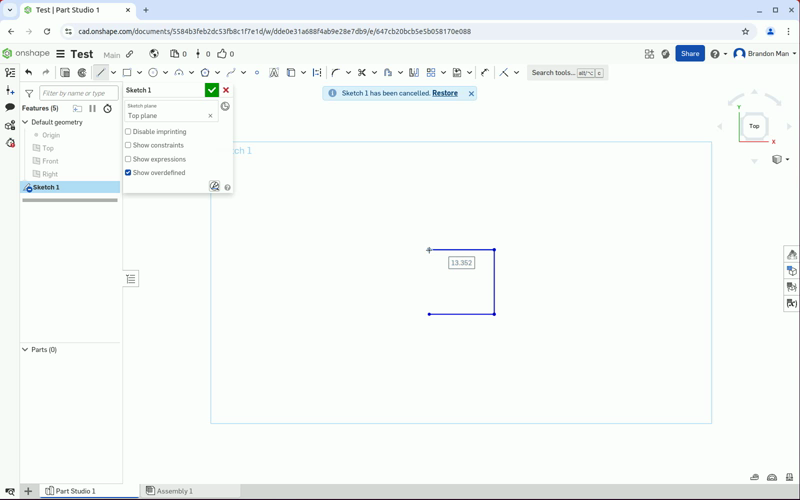
mouse_move(429, 314)
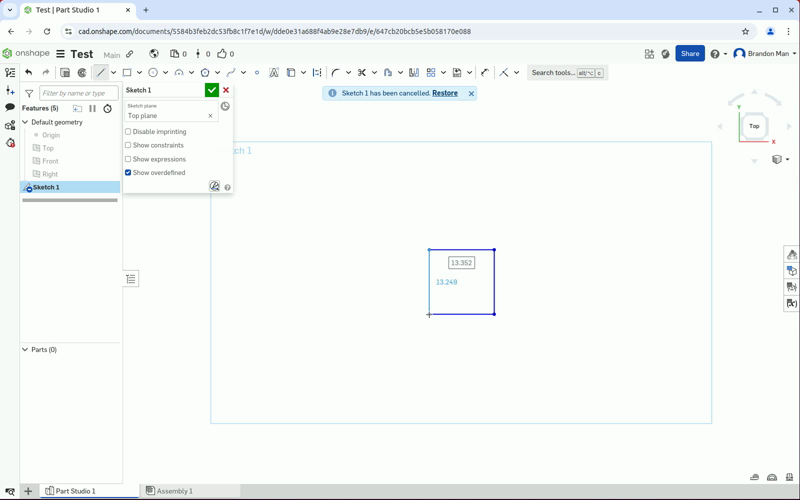
key_up(shift)
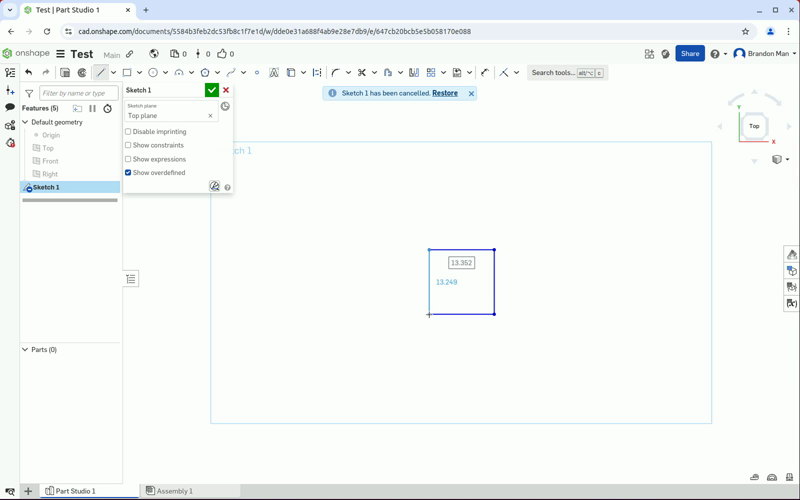
click(429, 314)
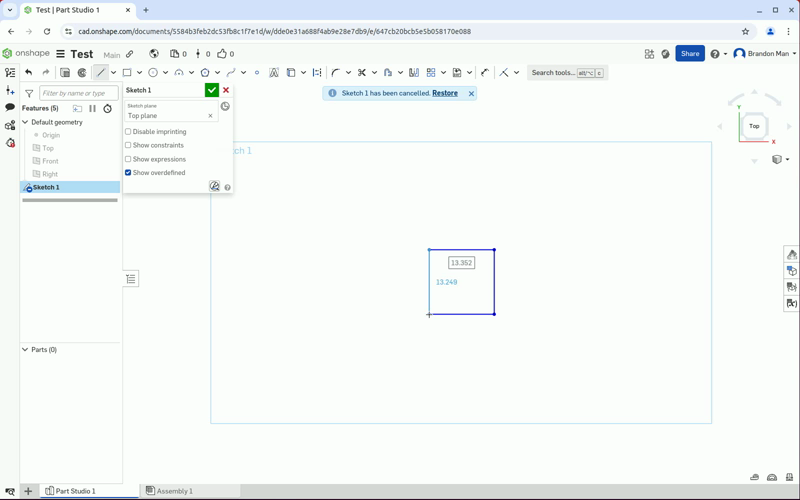
key(esc)
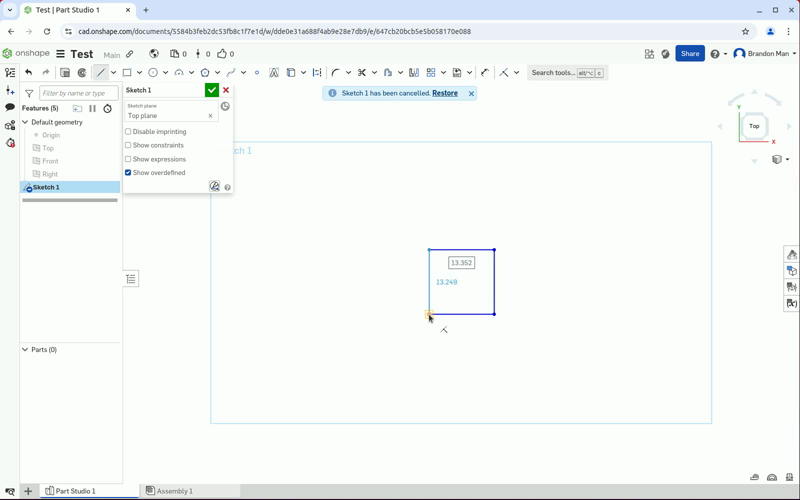
mouse_move(435, 311)
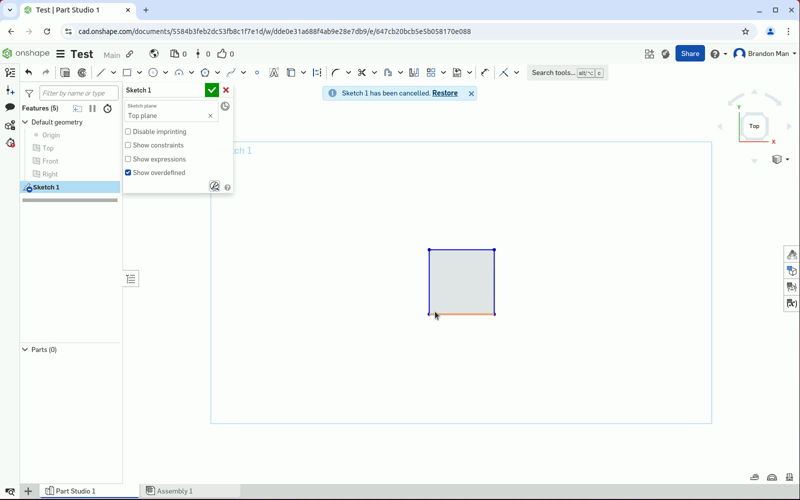
click(435, 311)
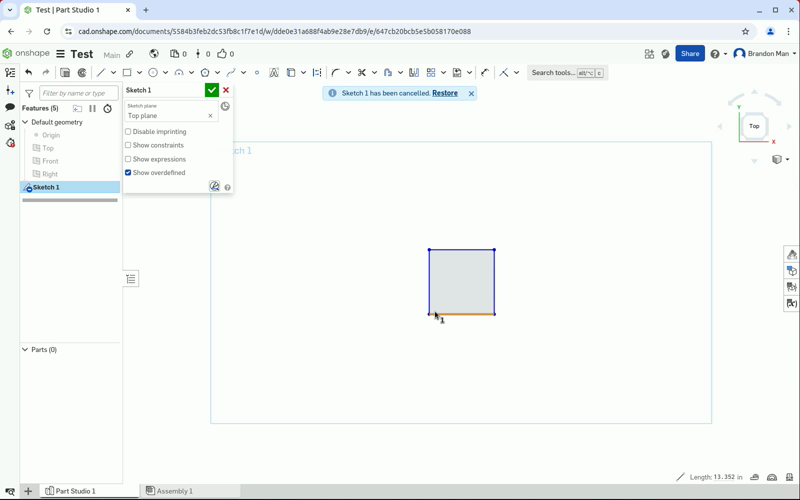
mouse_move(73, 352)
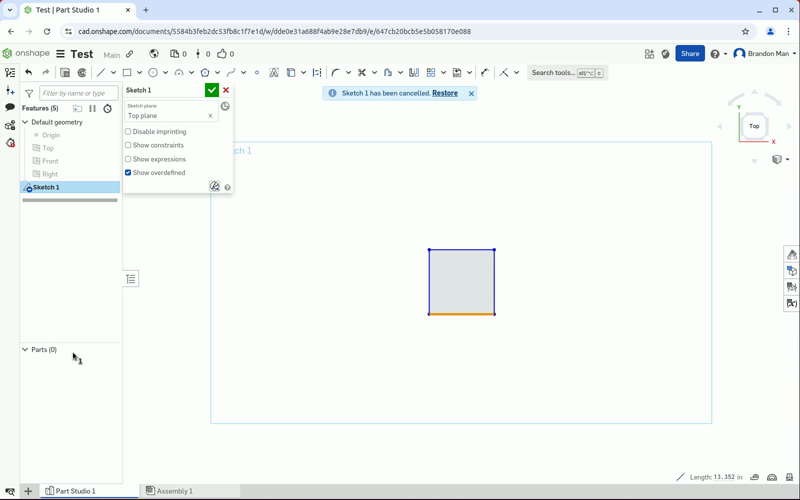
key(shift+y)
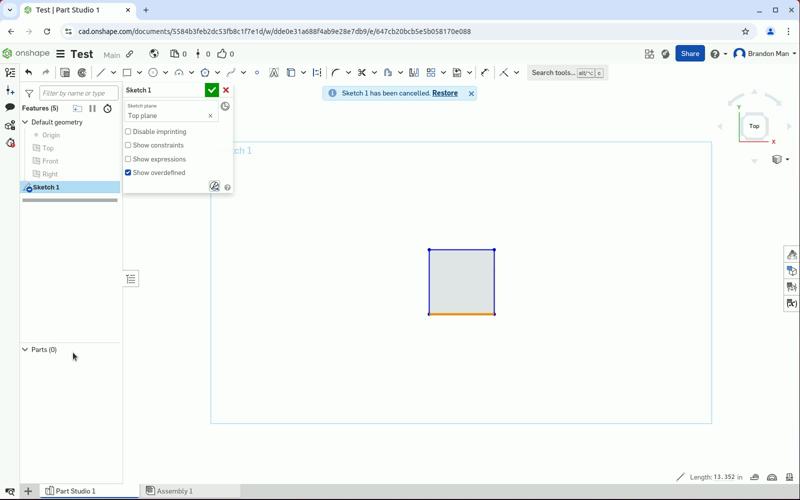
key(shift+e)
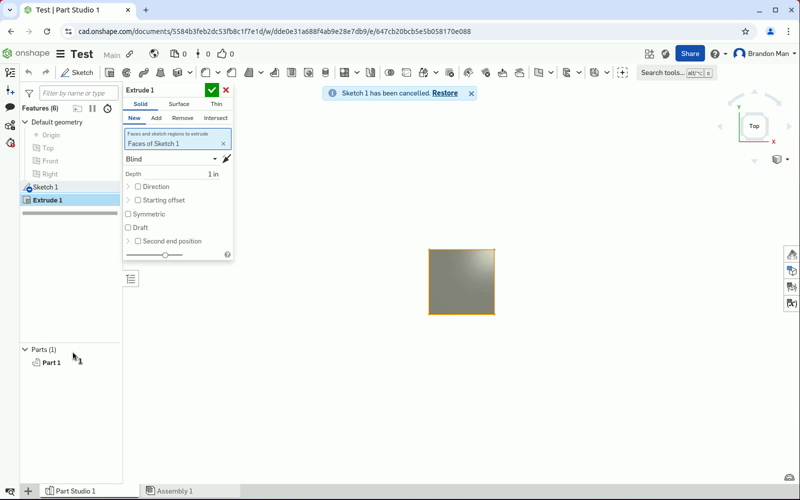
mouse_move(143, 106)
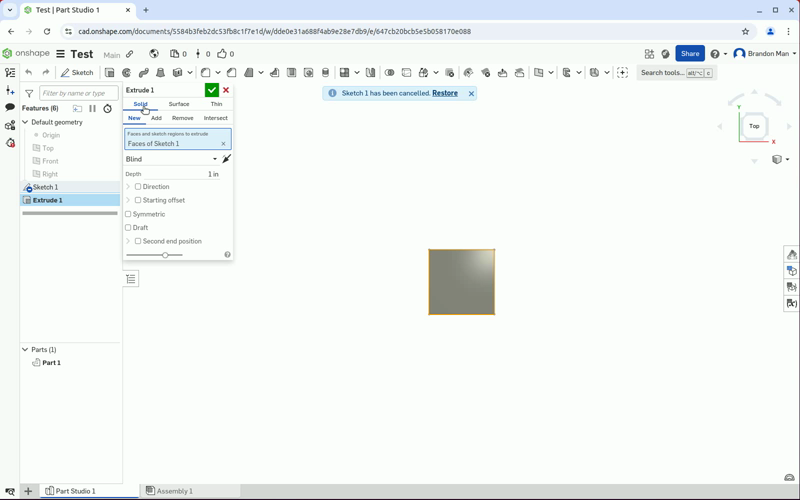
click(143, 106)
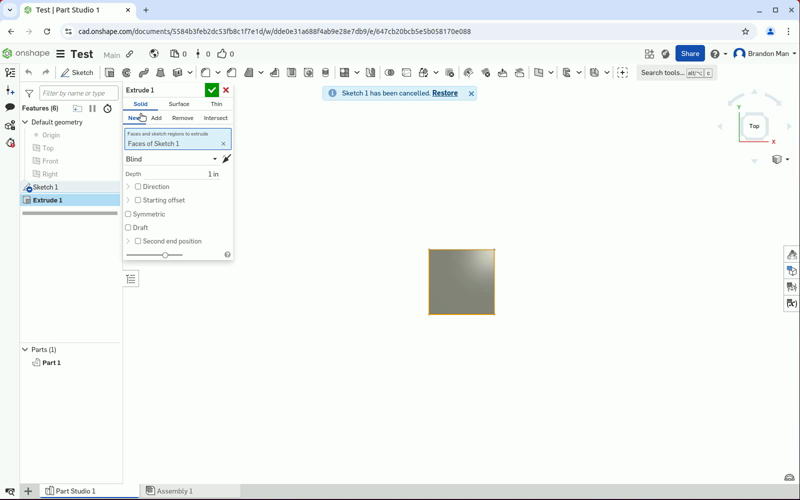
mouse_move(137, 120)
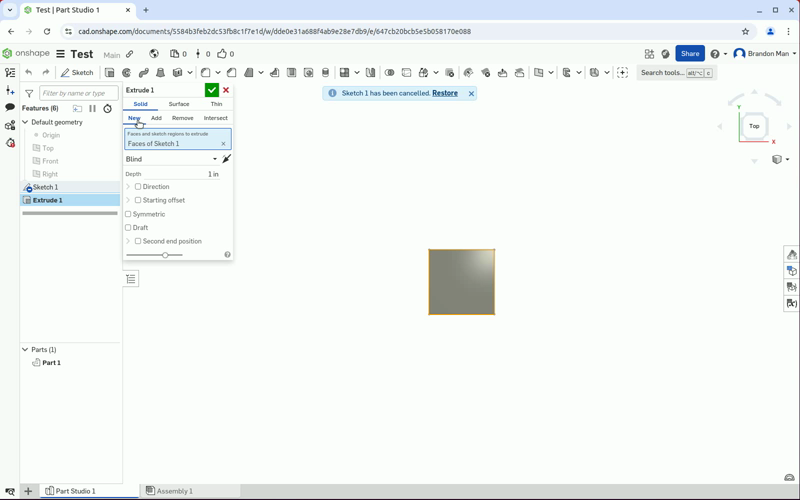
click(137, 120)
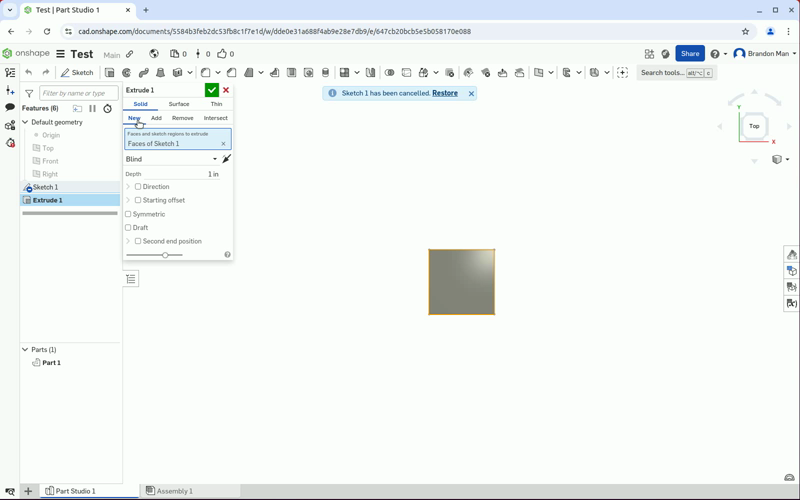
key(tab, 4)
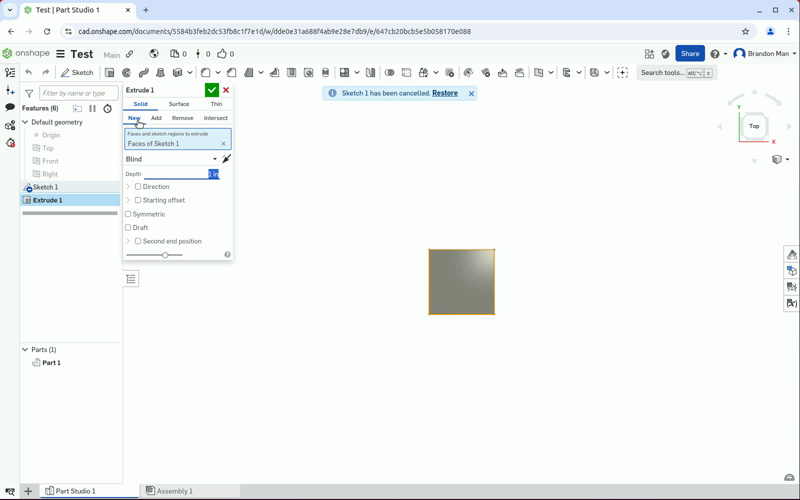
text(6.499)
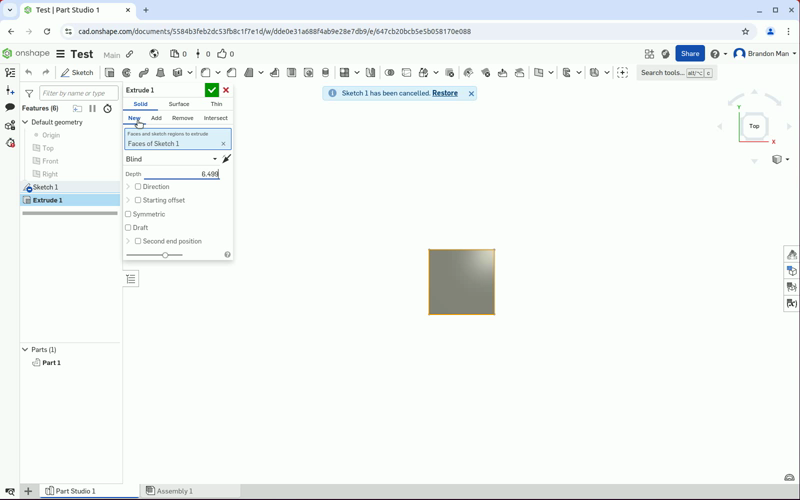
key(enter)
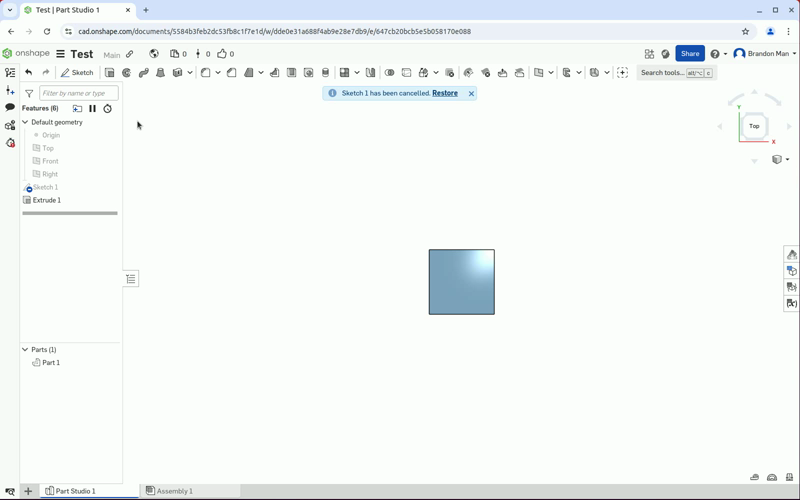
key(shift+h)
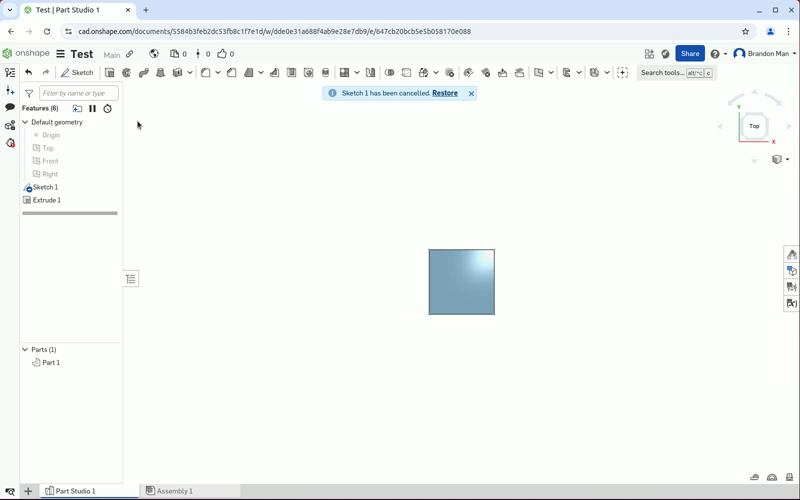
key(shift+h)
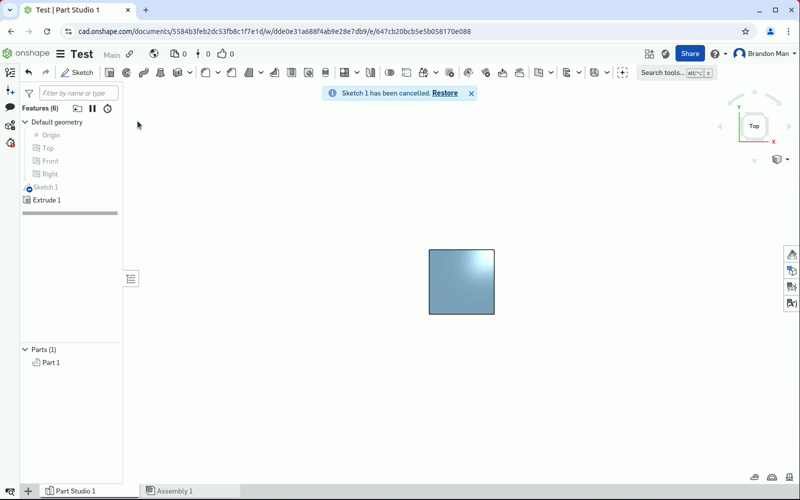
mouse_move(73, 189)
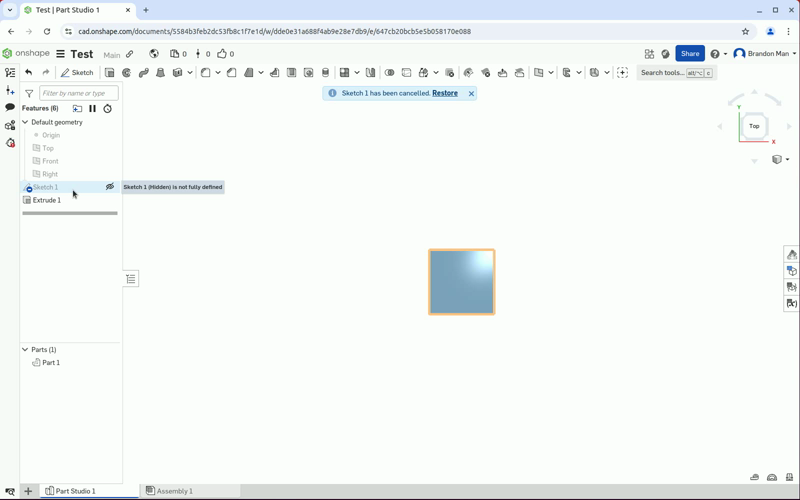
click(73, 189)
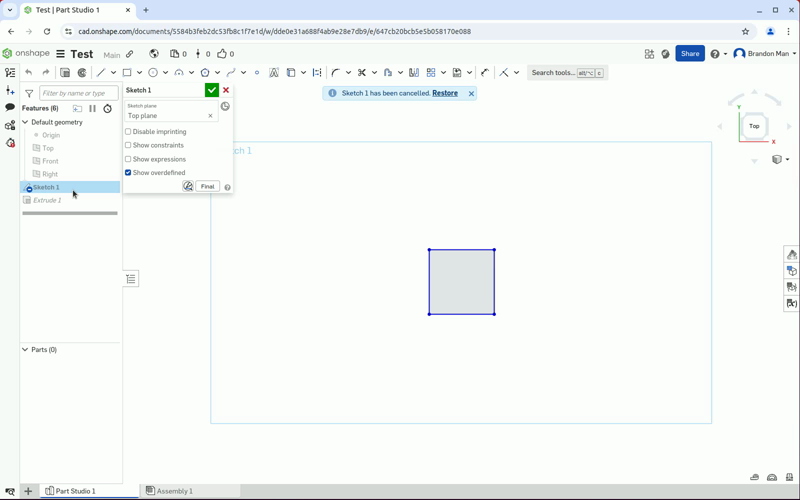
mouse_move(229, 92)
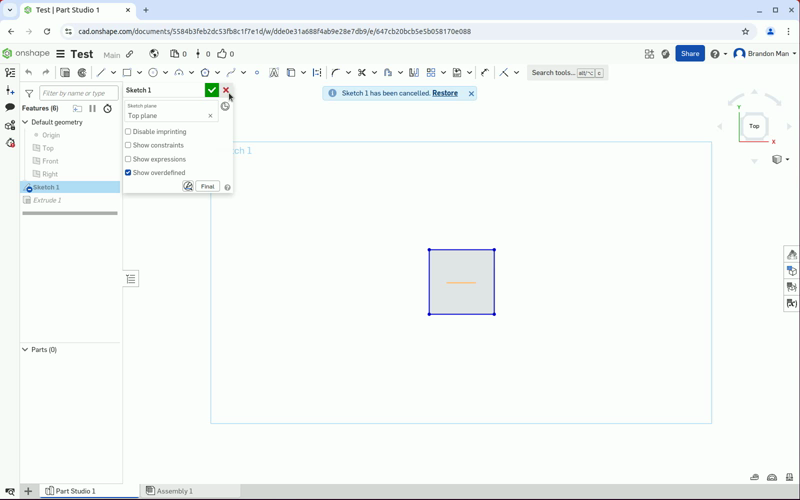
click(229, 92)
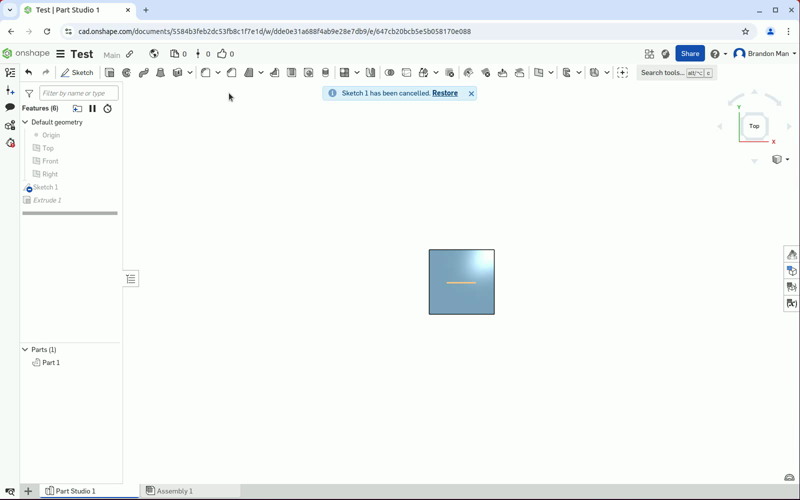
mouse_move(541, 75)
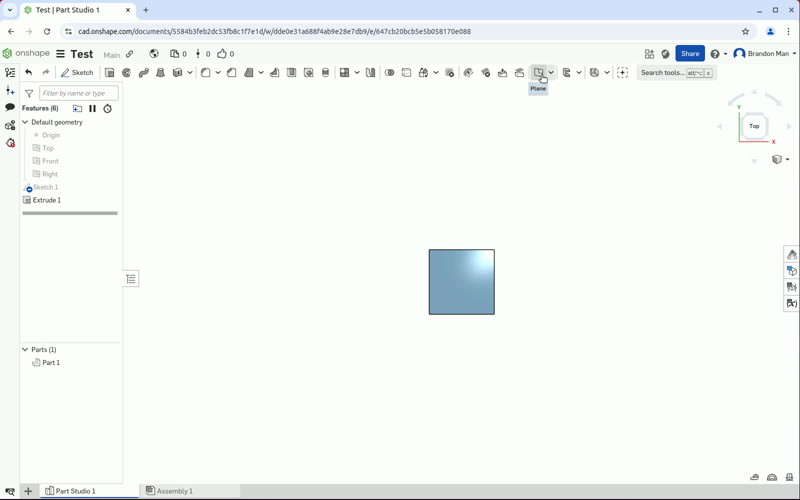
click(541, 75)
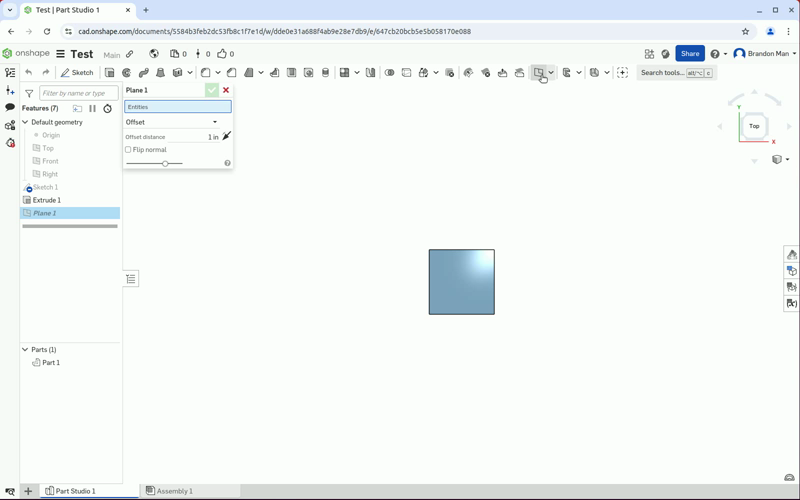
mouse_move(73, 150)
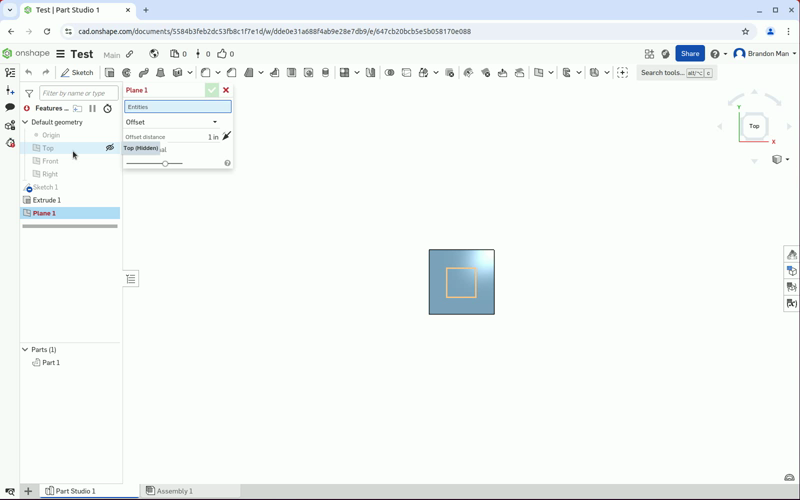
click(73, 150)
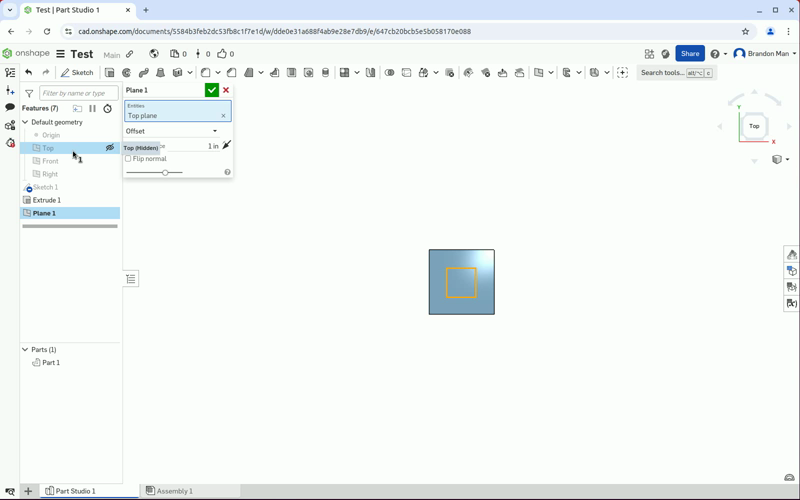
key(tab, 2)
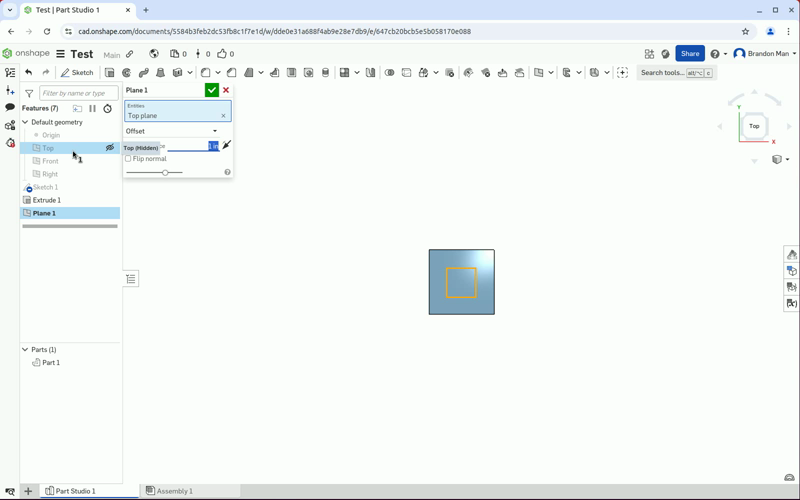
text(6.501)
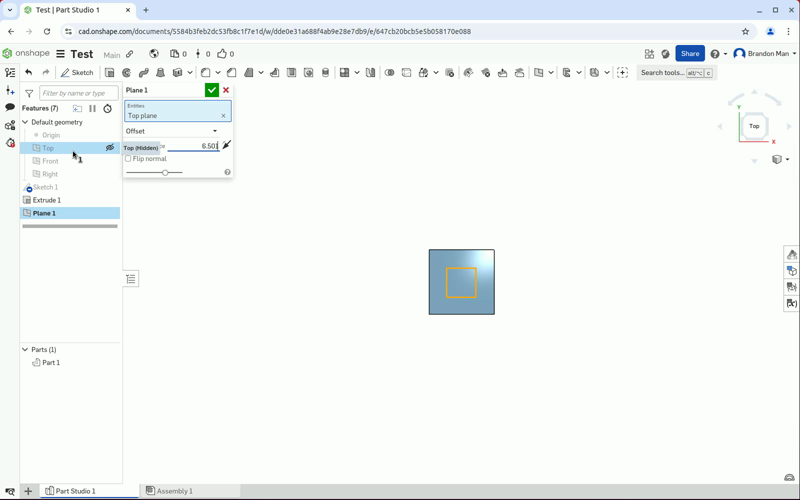
key(enter, 2)
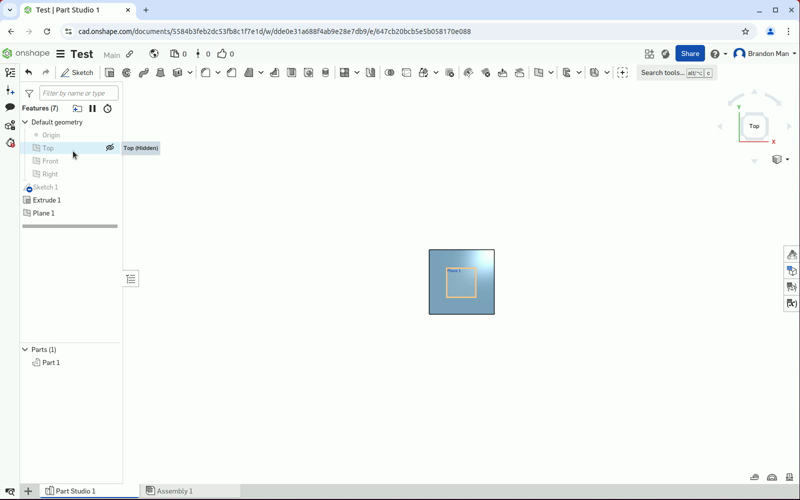
key(shift+s)
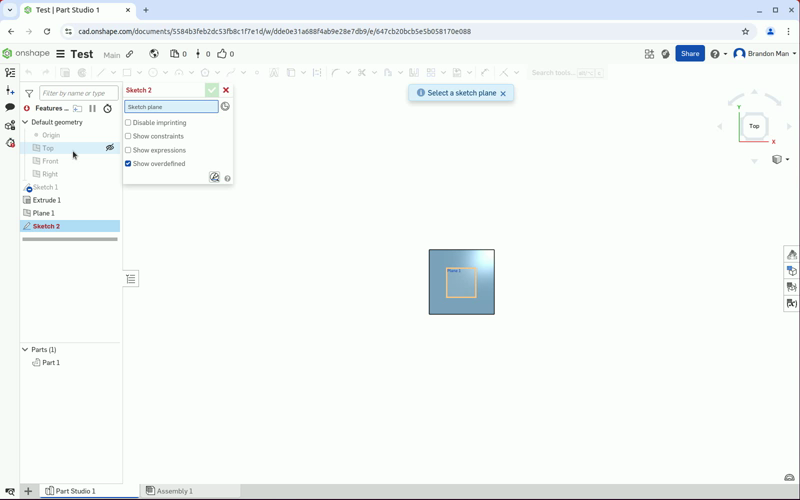
mouse_move(73, 215)
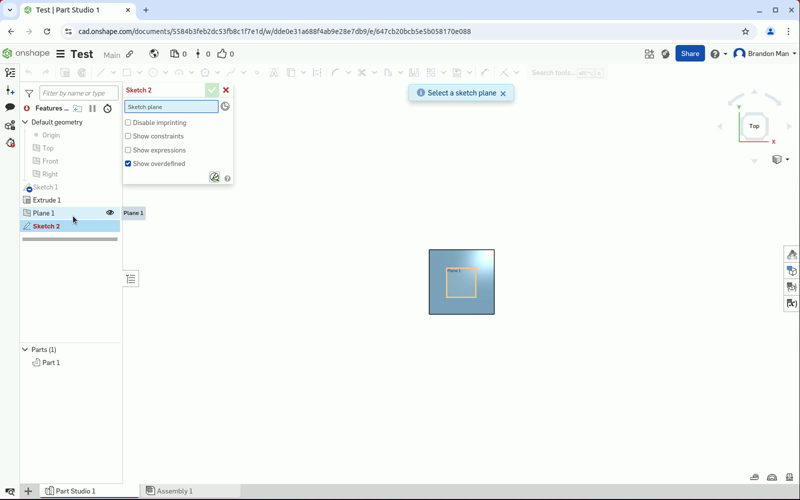
click(73, 215)
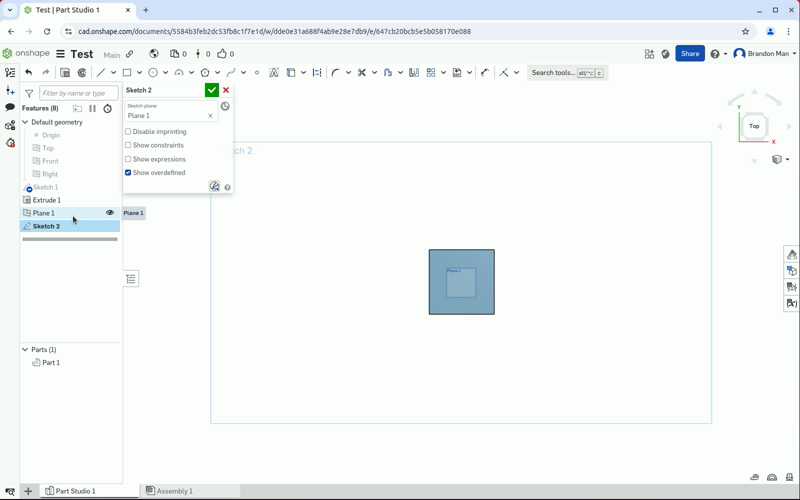
mouse_move(73, 352)
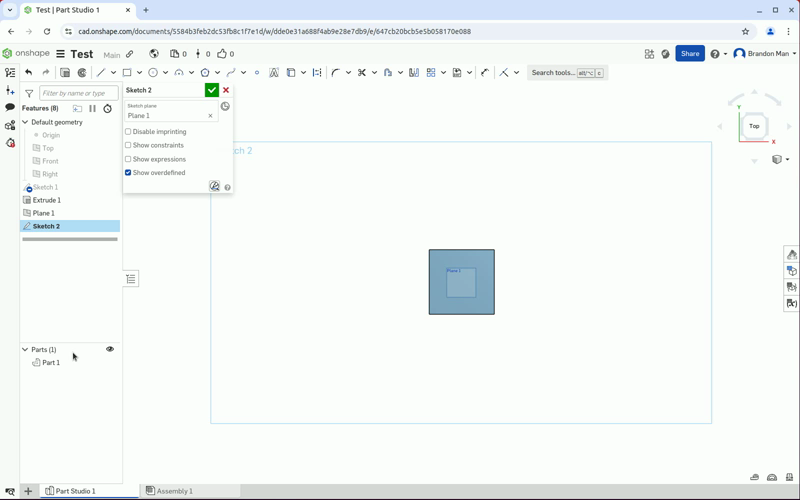
key(y)
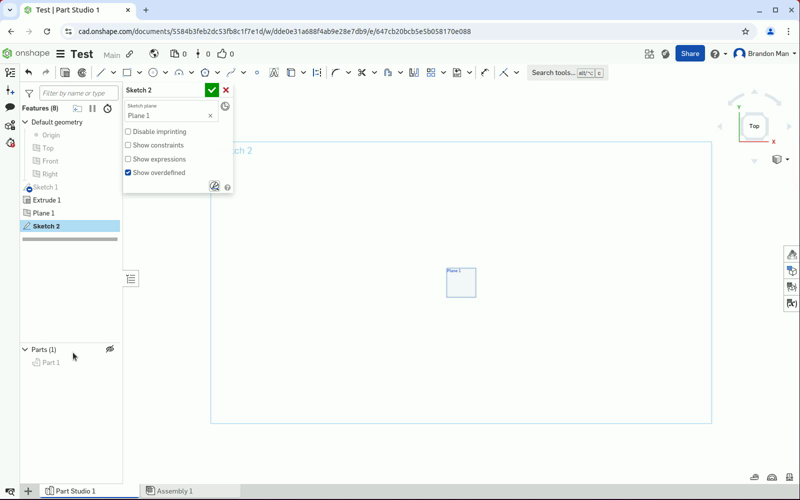
key(c)
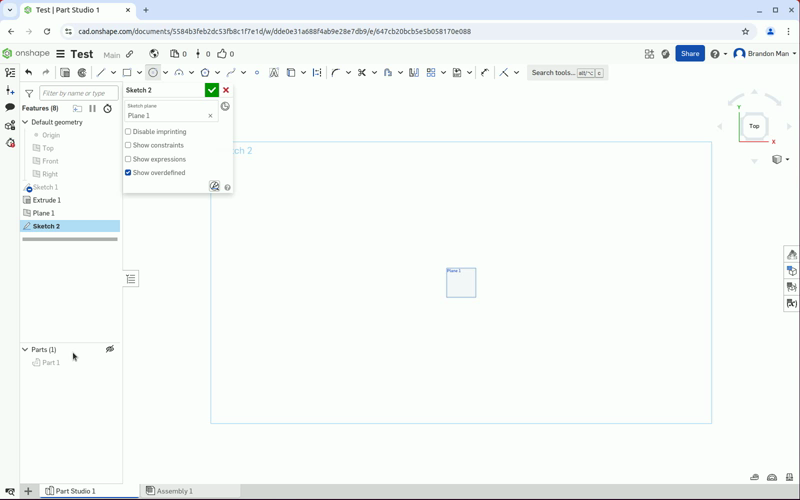
key_down(shift)
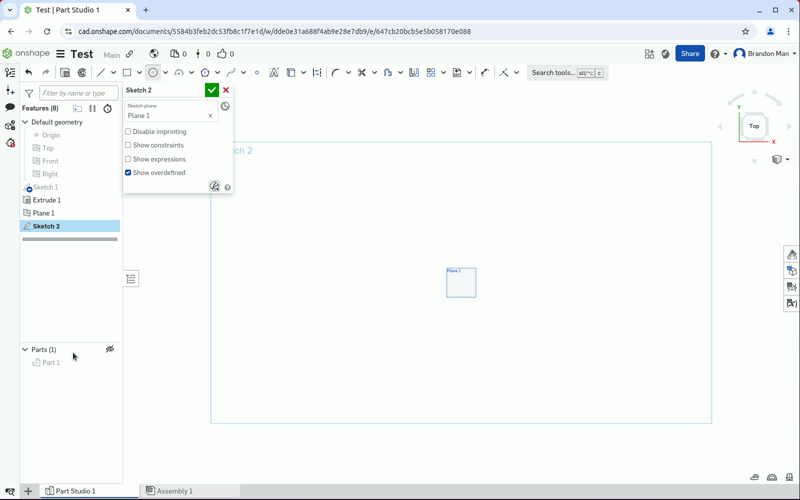
mouse_move(460, 282)
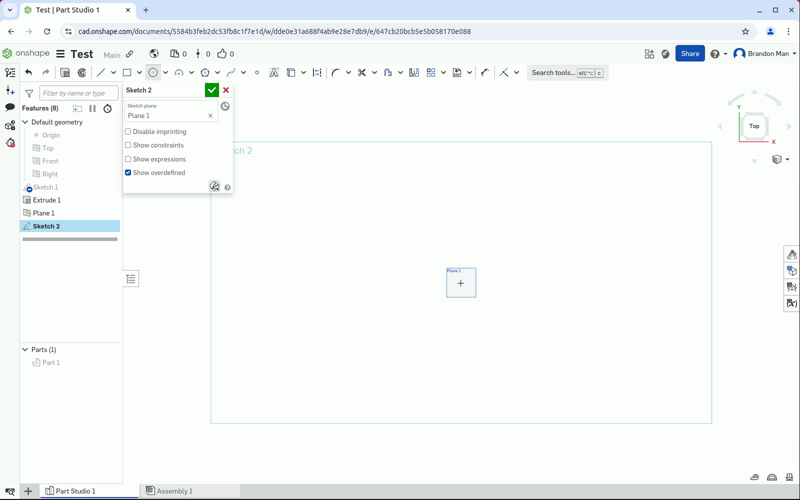
click(460, 282)
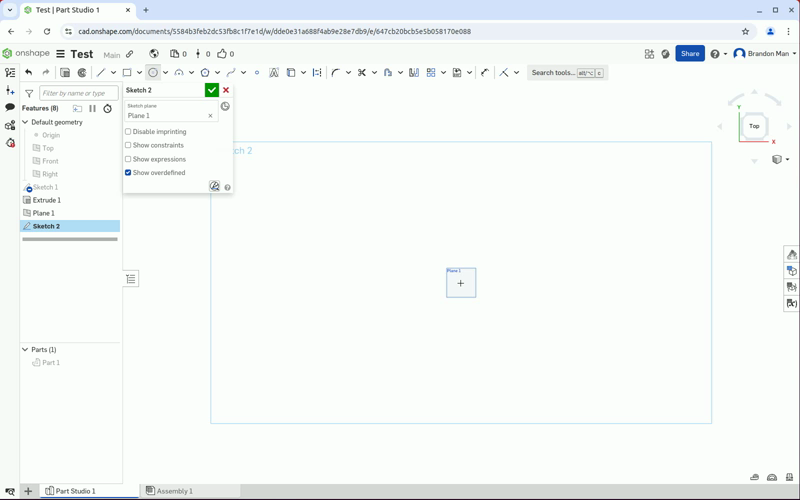
key_up(shift)
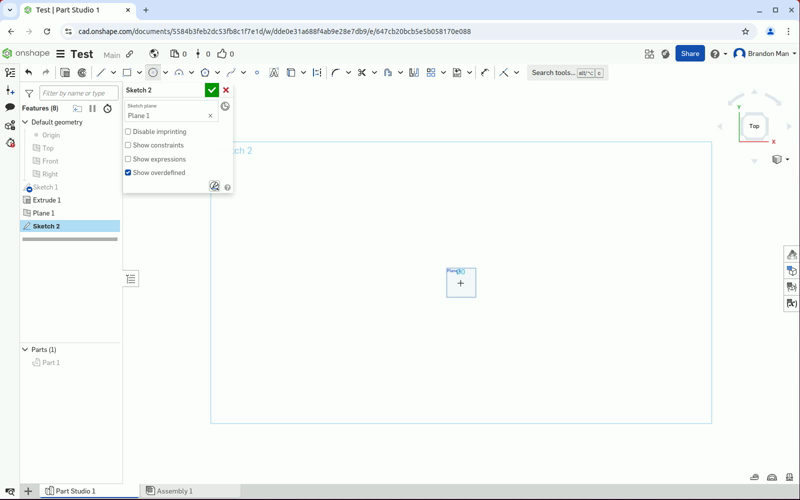
mouse_move(477, 282)
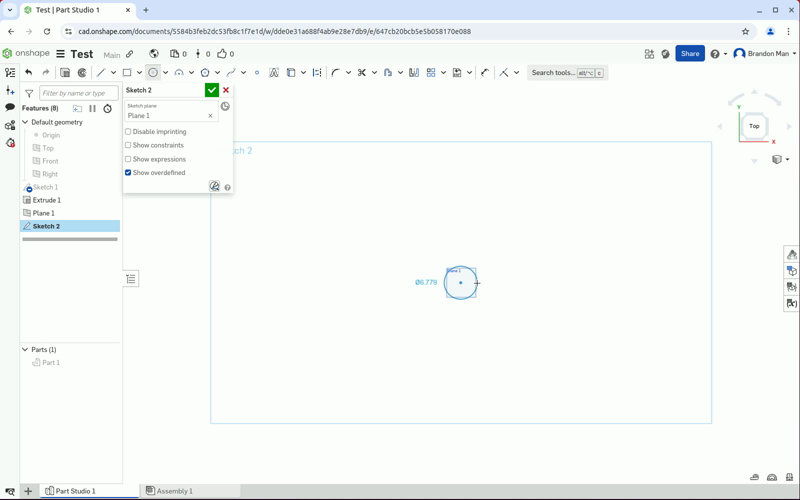
click(477, 282)
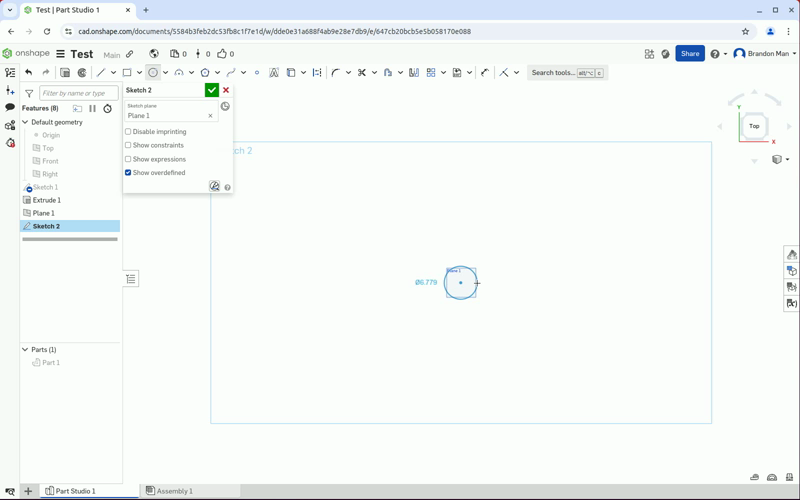
key(esc)
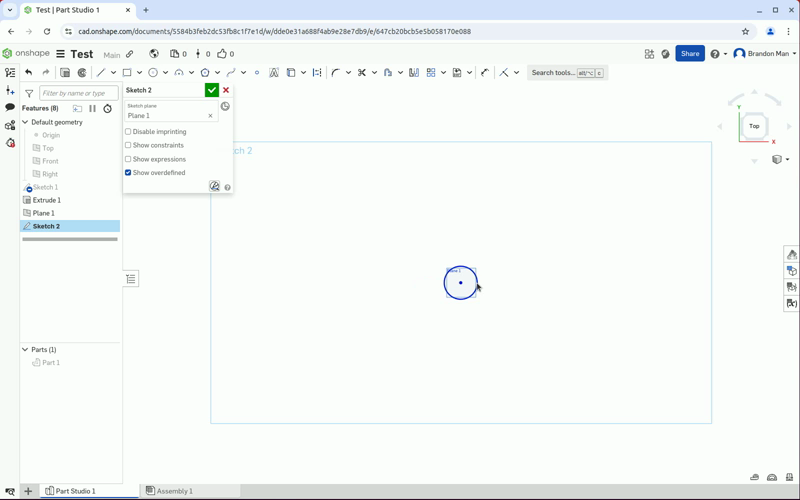
mouse_move(446, 278)
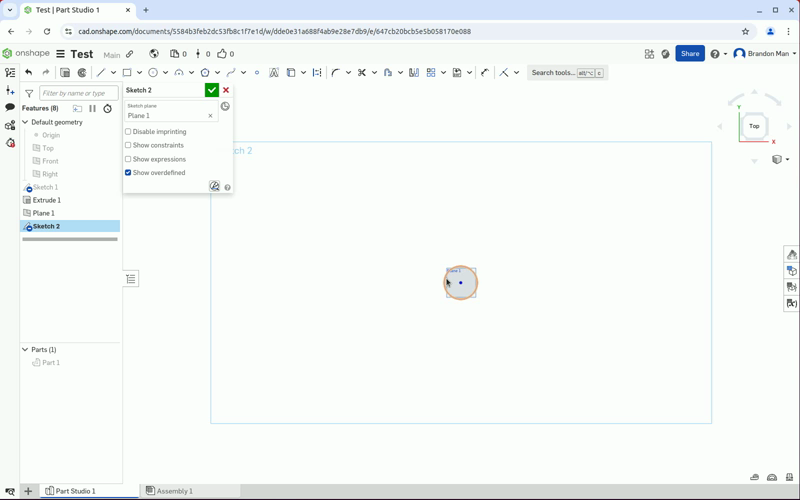
scroll(6)
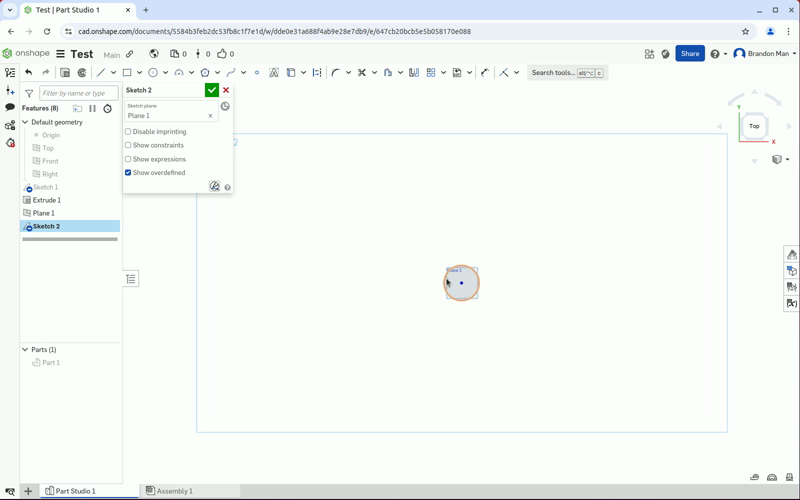
scroll(6)
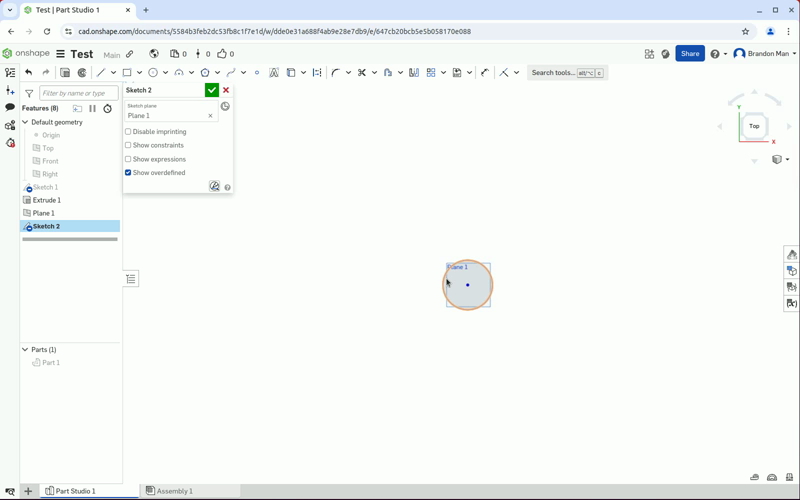
scroll(6)
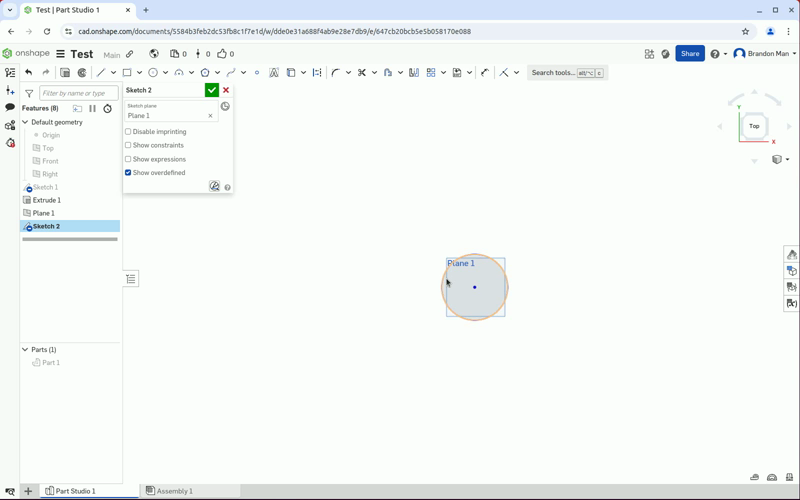
scroll(6)
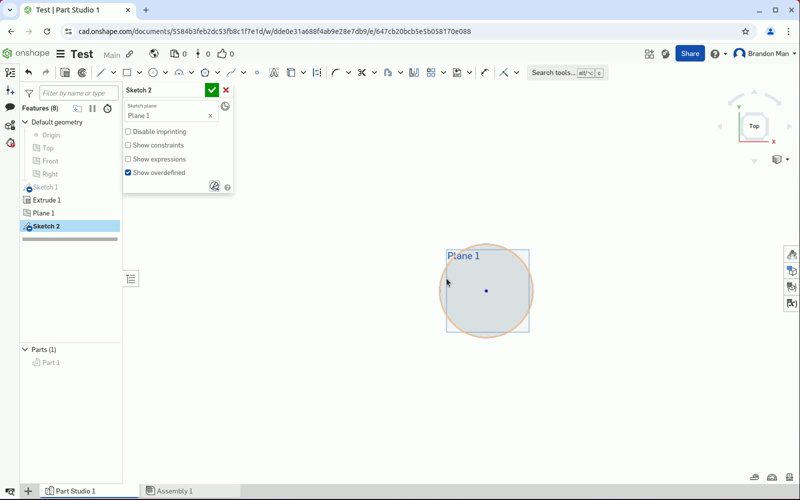
scroll(6)
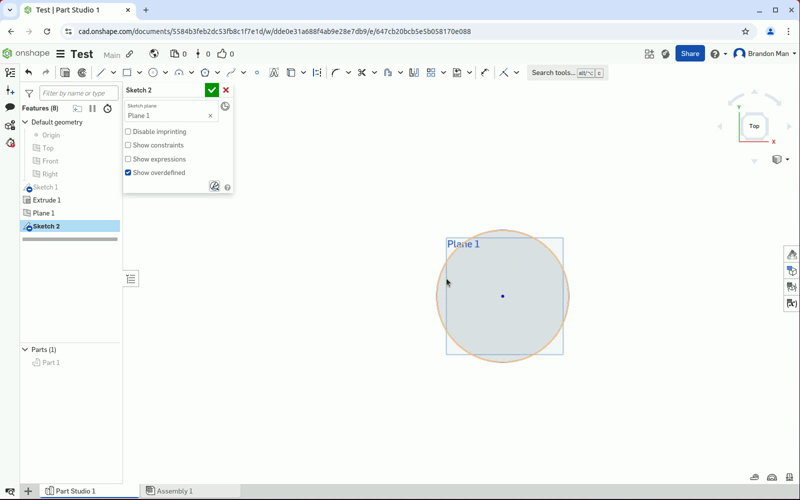
scroll(6)
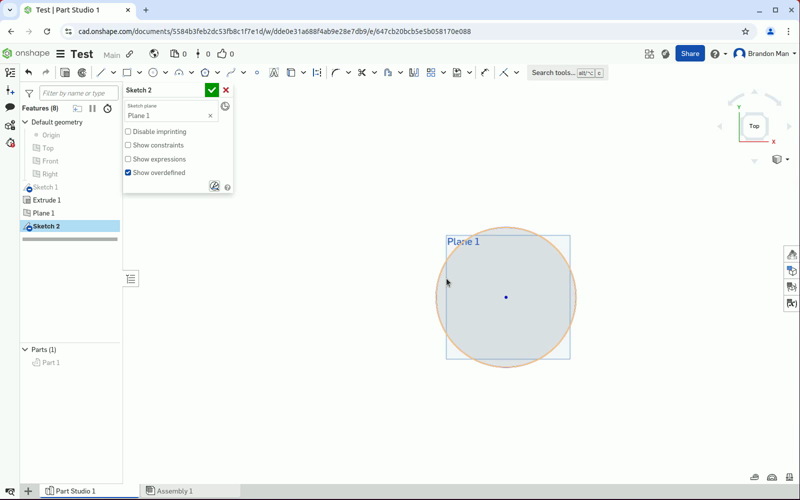
scroll(6)
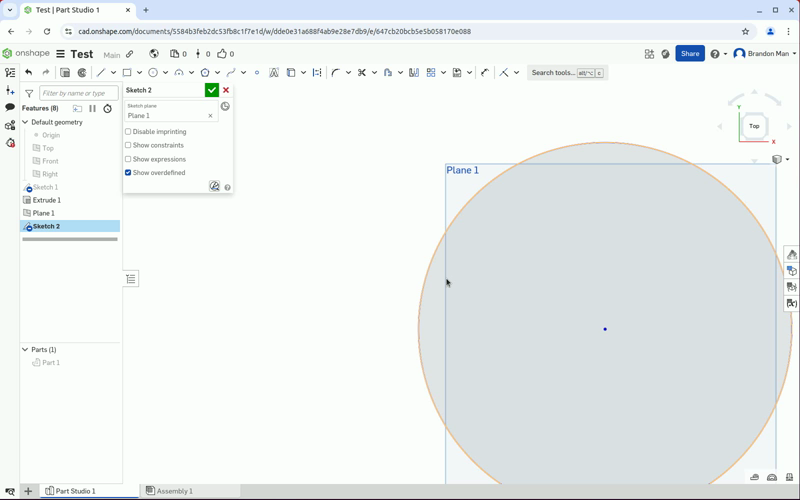
click(446, 278)
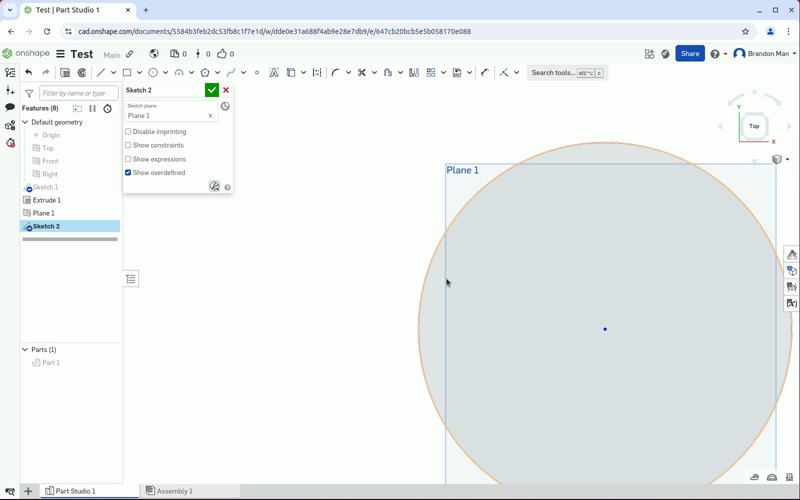
scroll(-6)
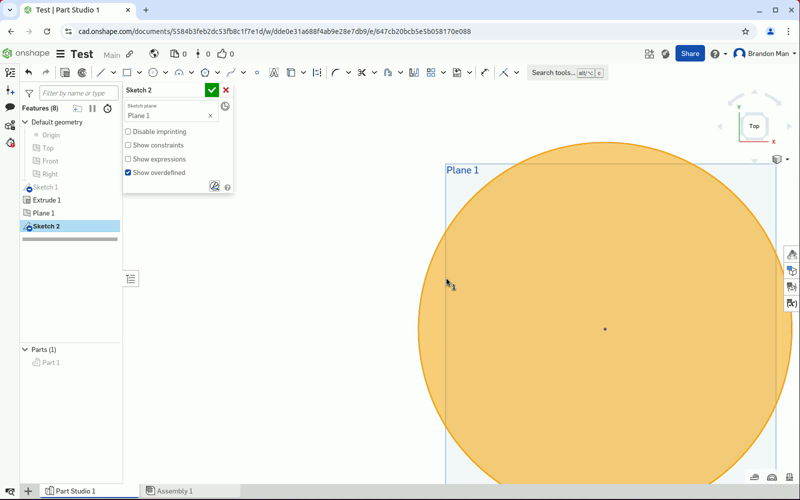
scroll(-6)
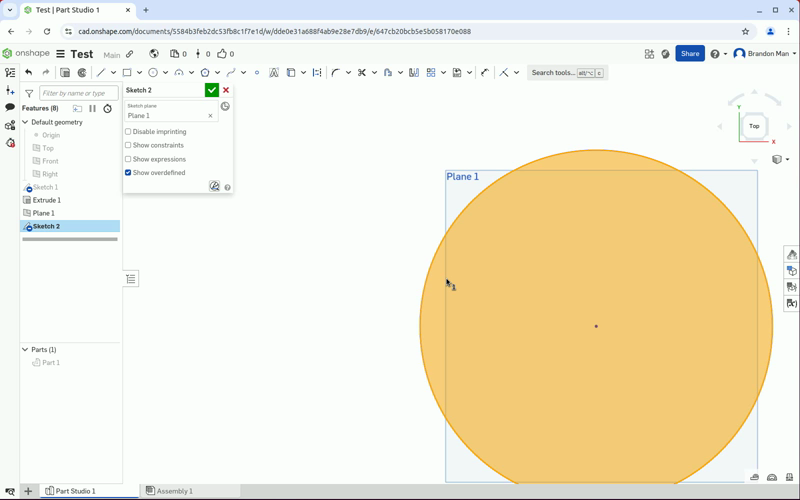
scroll(-6)
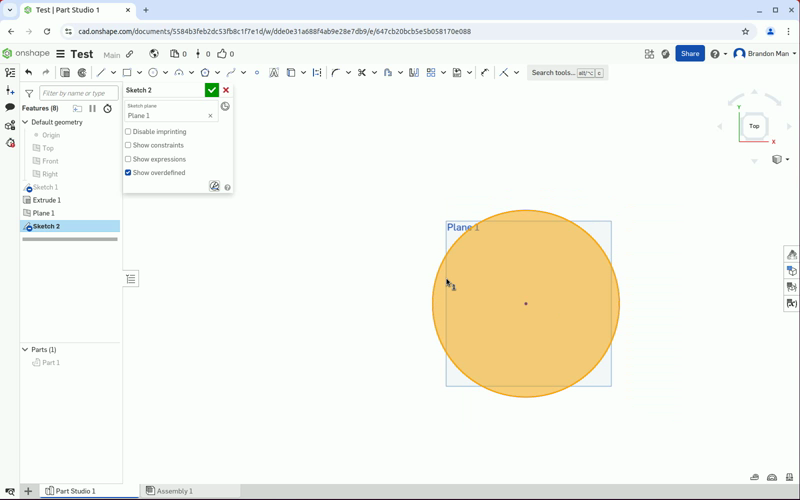
scroll(-6)
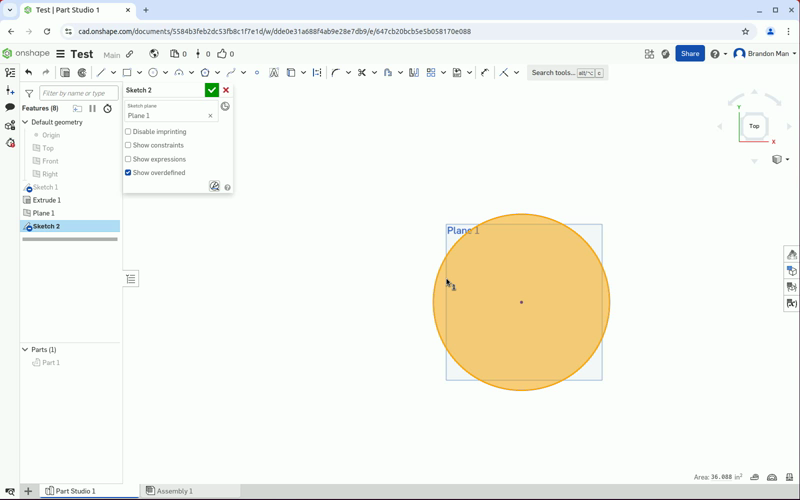
scroll(-6)
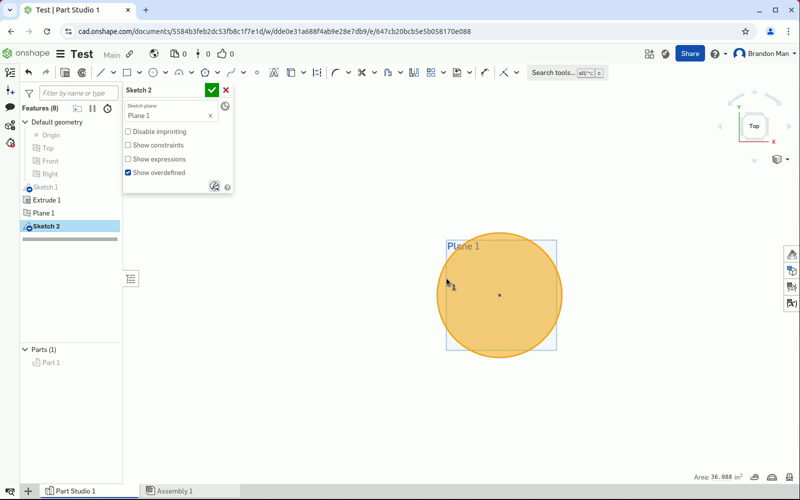
scroll(-6)
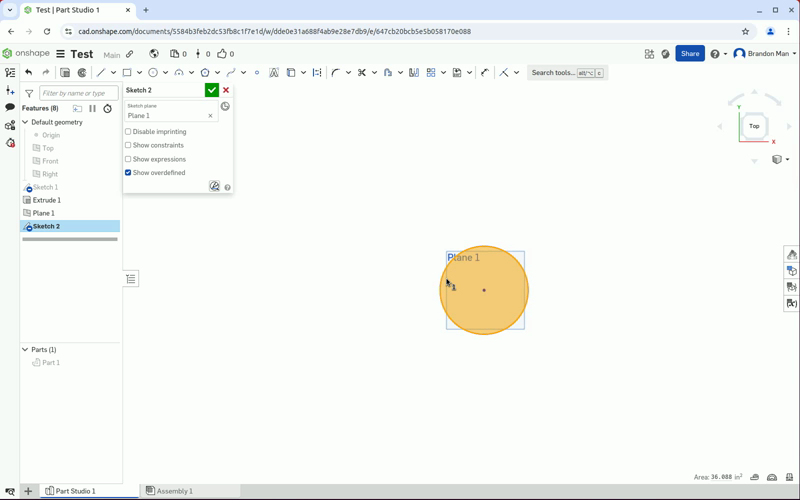
scroll(-6)
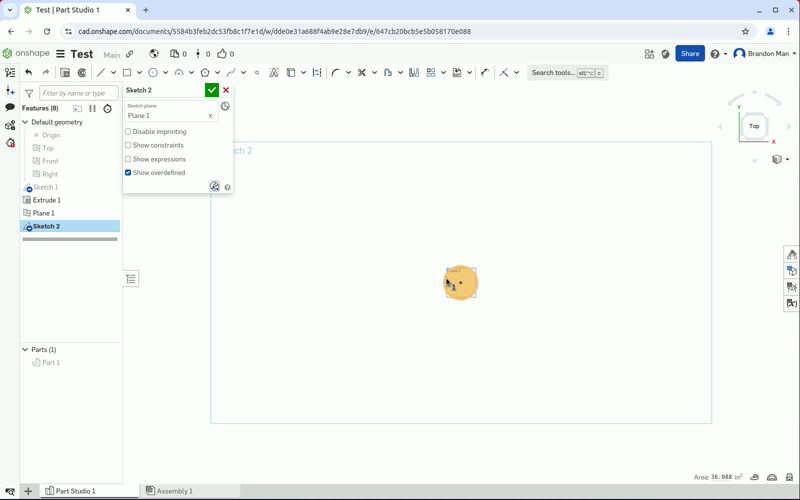
mouse_move(73, 352)
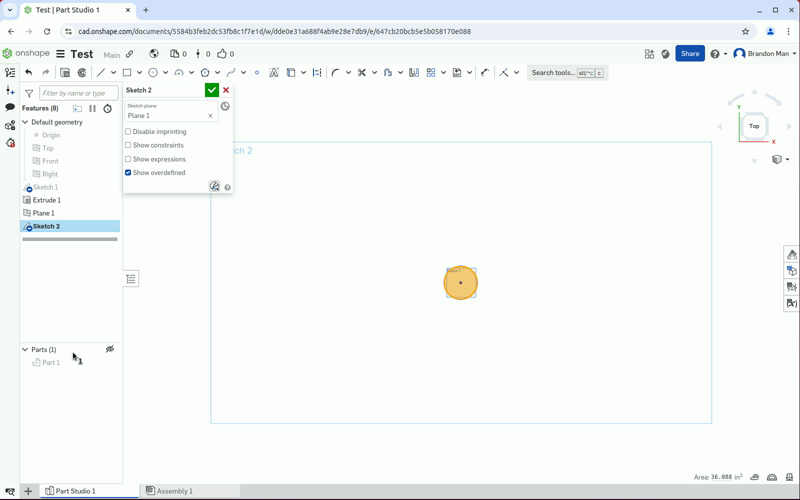
key(shift+y)
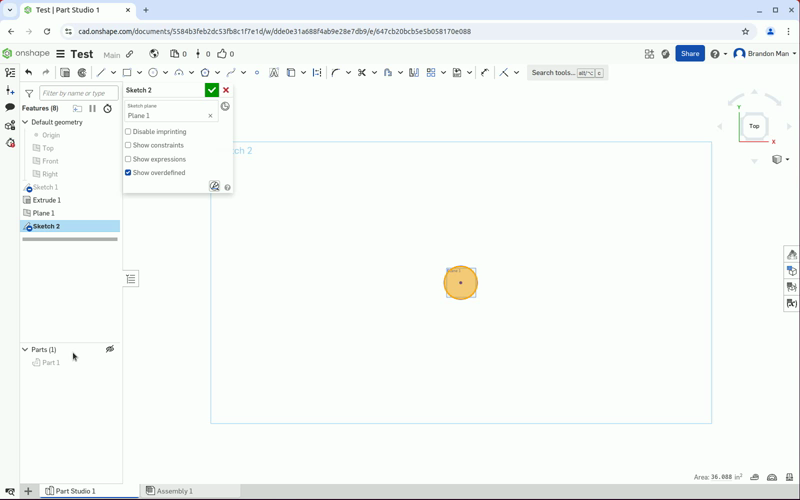
key(shift+e)
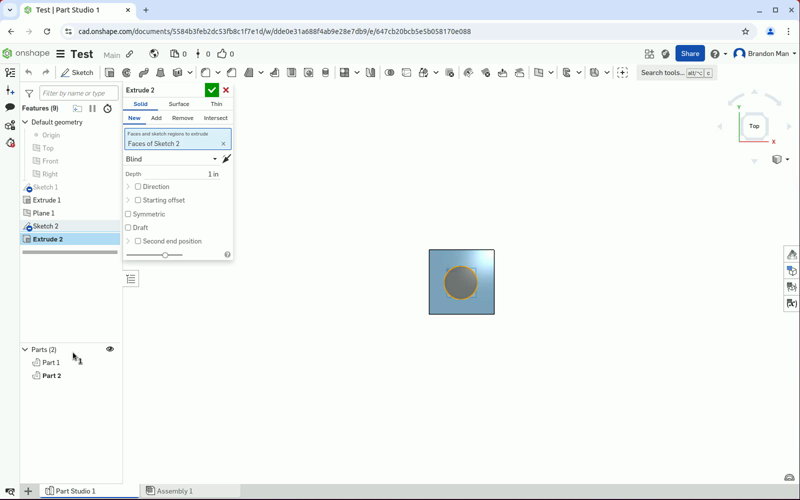
mouse_move(143, 106)
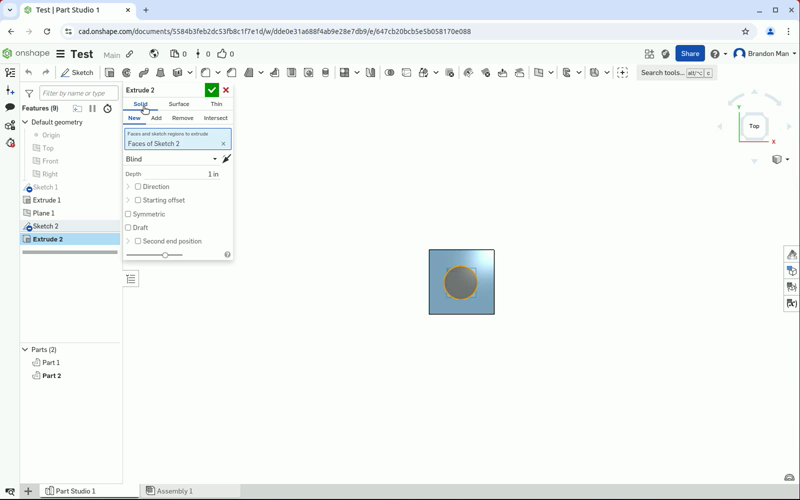
click(143, 106)
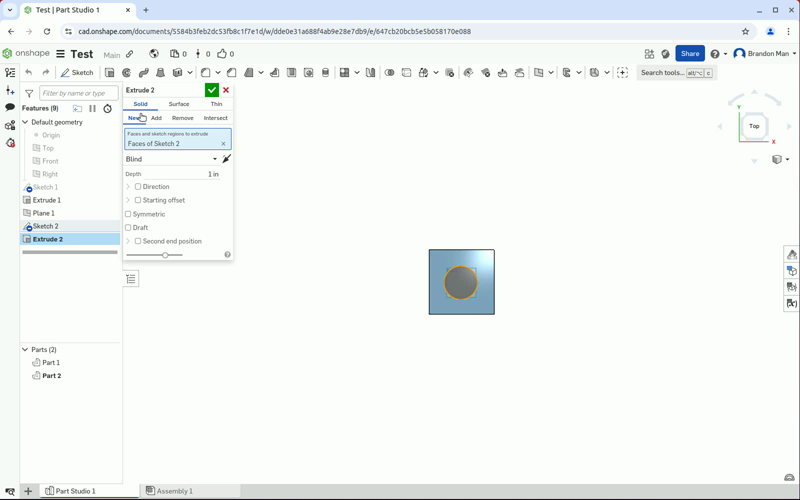
mouse_move(137, 120)
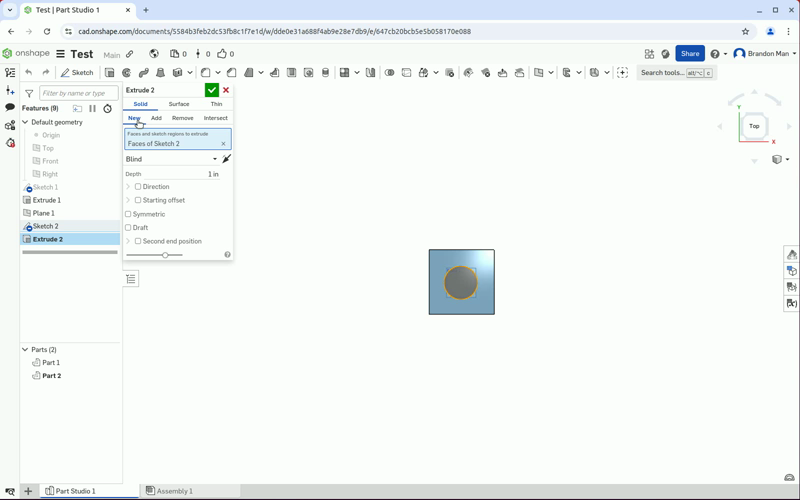
click(137, 120)
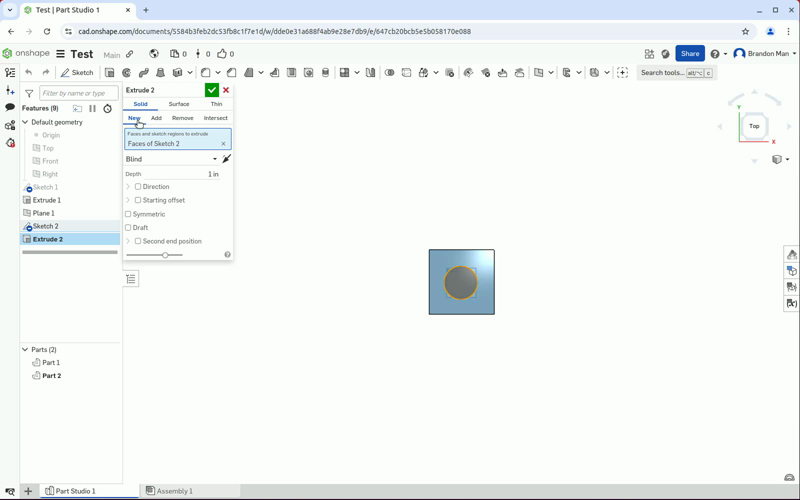
key(tab, 4)
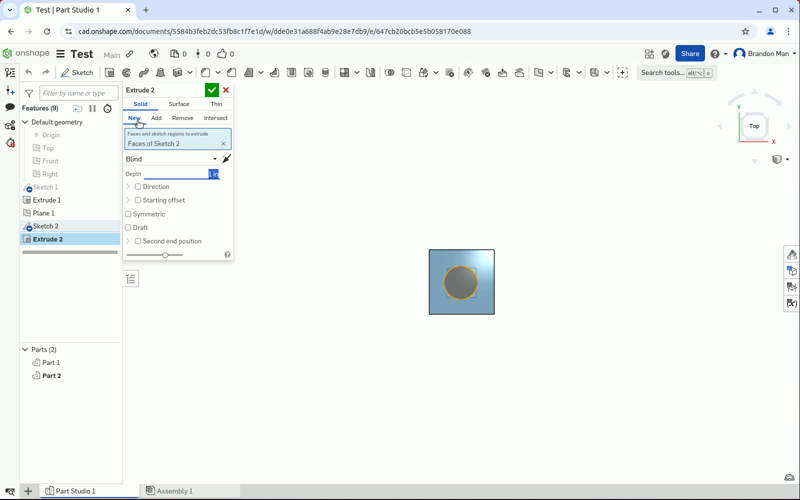
text(16.609)
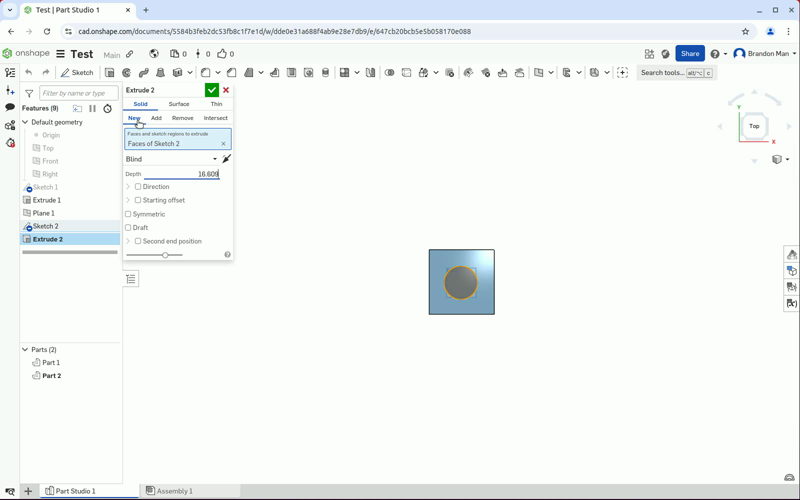
key(enter)
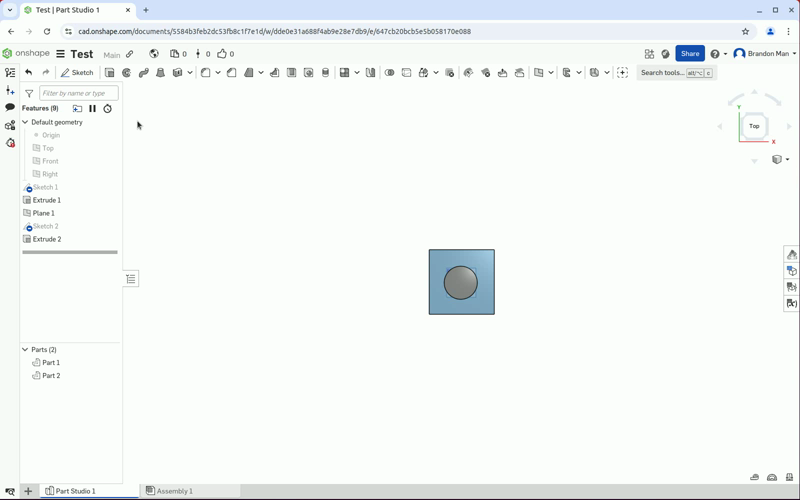
key(shift+h)
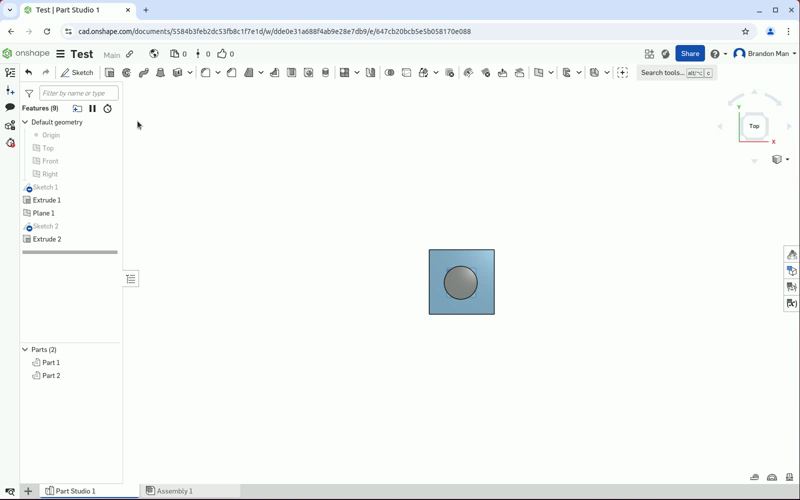
key(shift+h)
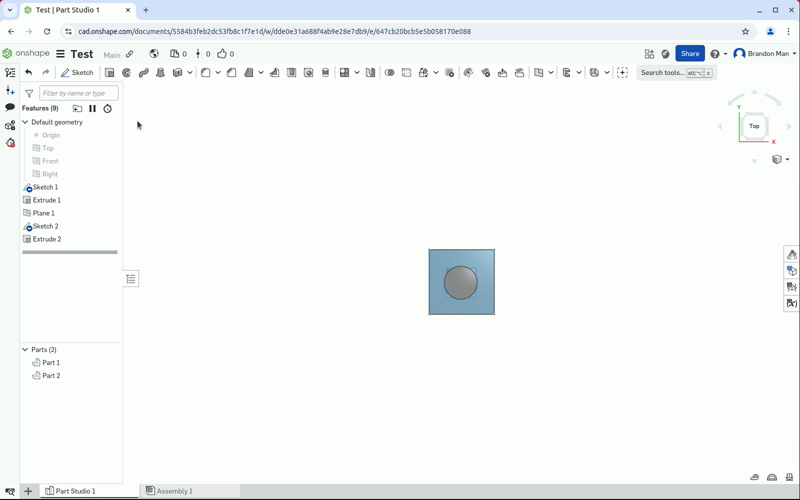
key(shift+7)
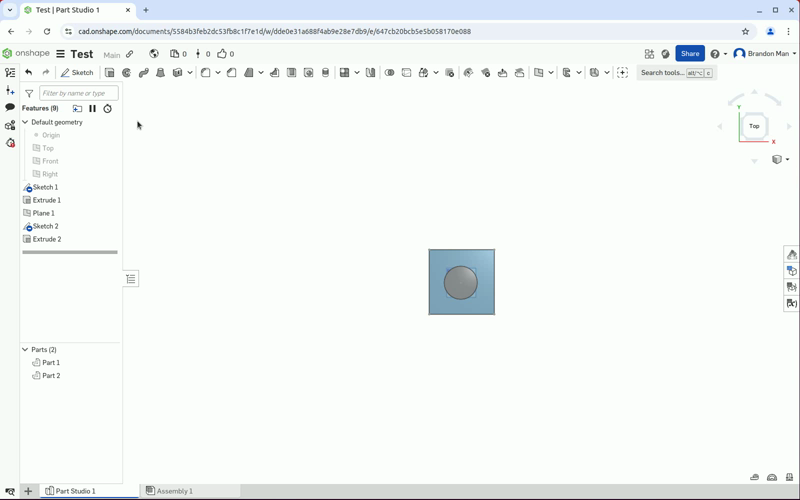
key(up, 3)
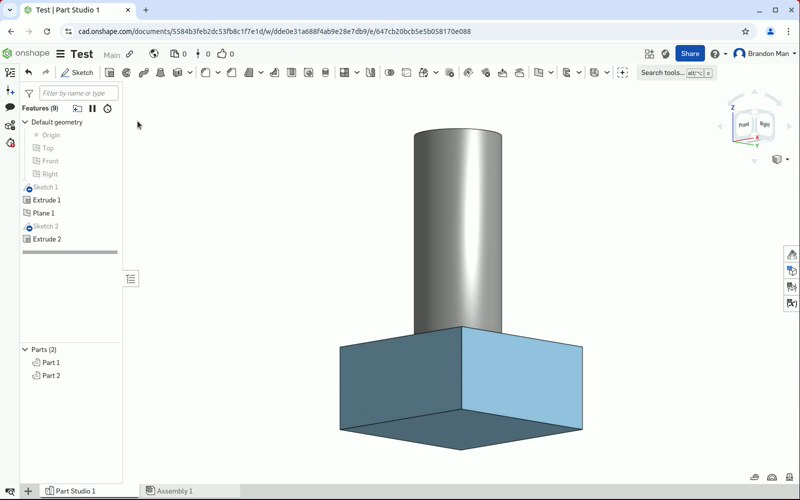
key(left, 3)
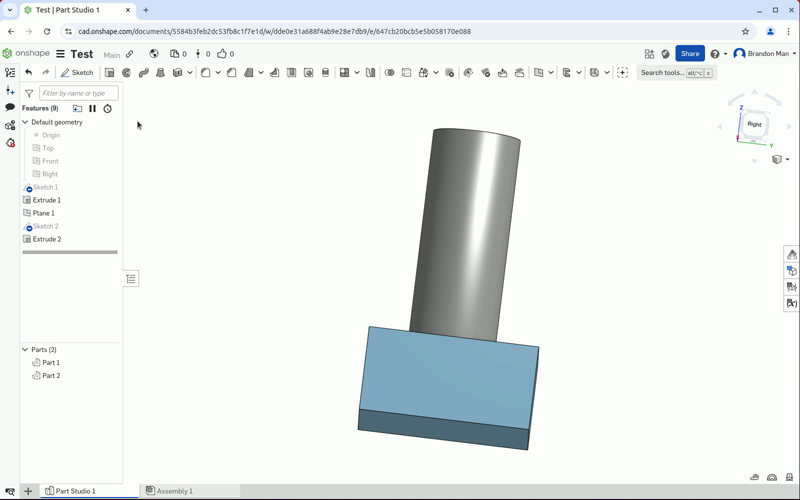
key(right, 3)
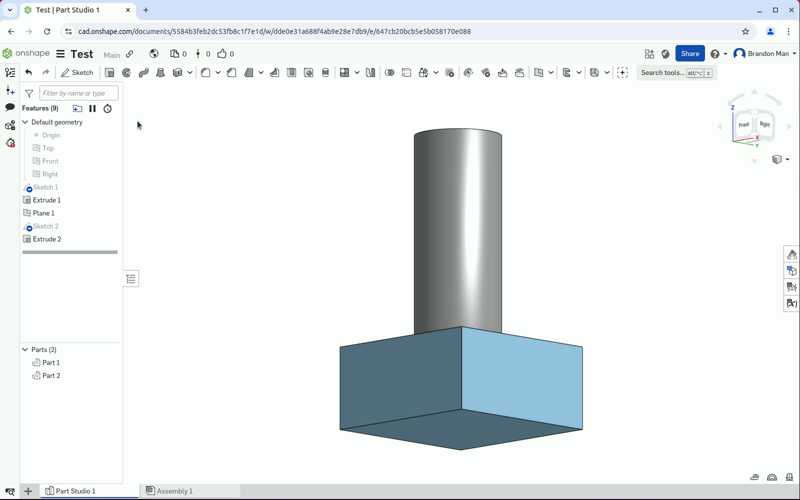
key(down, 3)
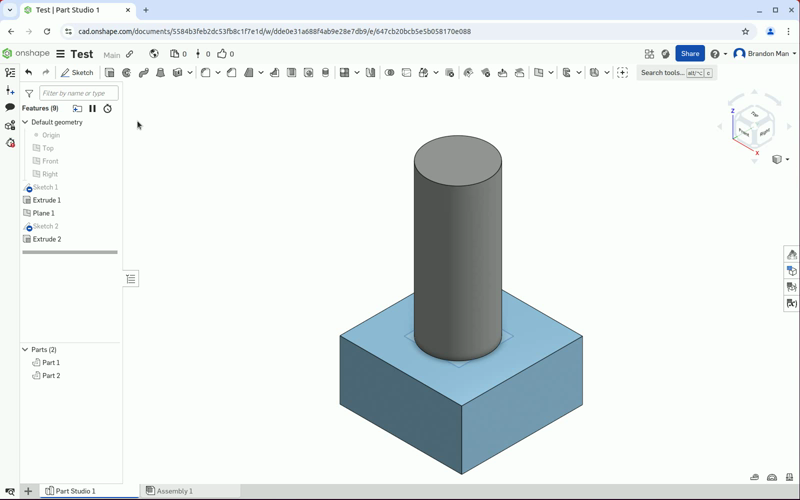
mouse_move(73, 189)
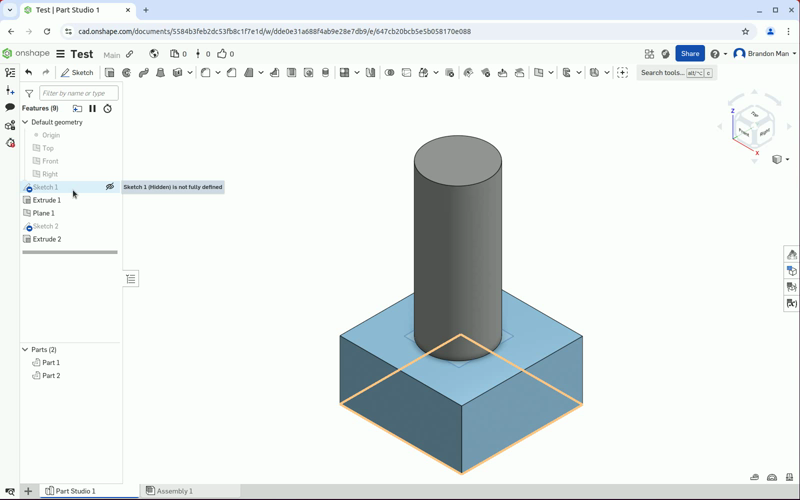
click(73, 189)